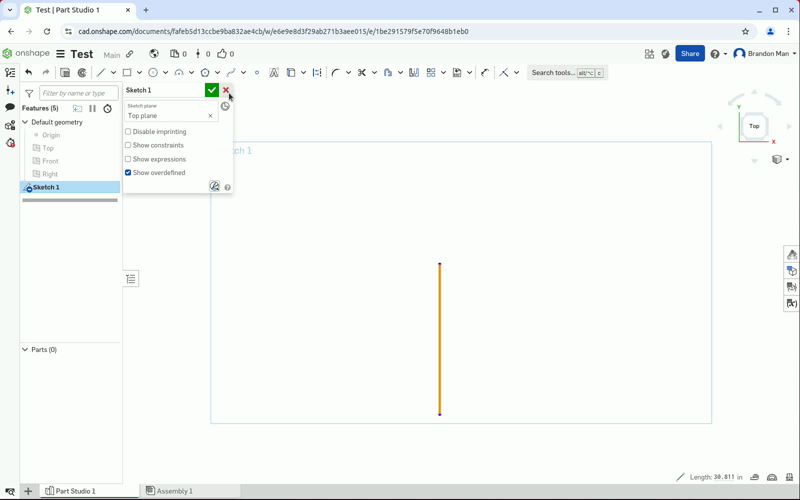
key(shift+h)
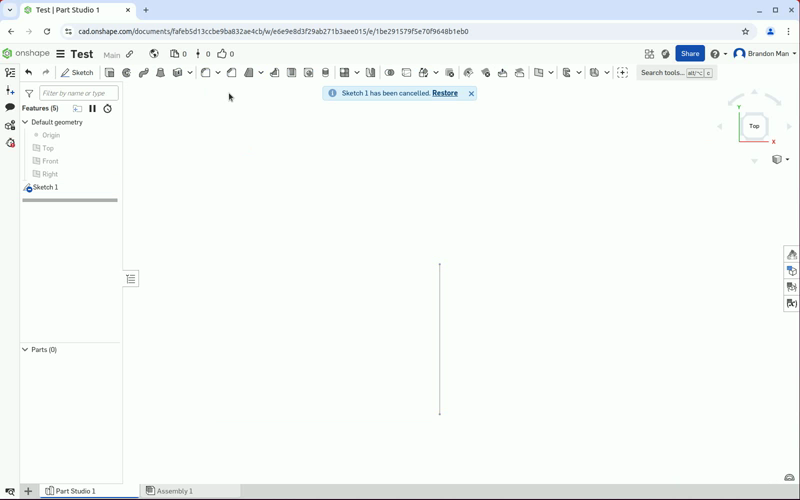
key(shift+s)
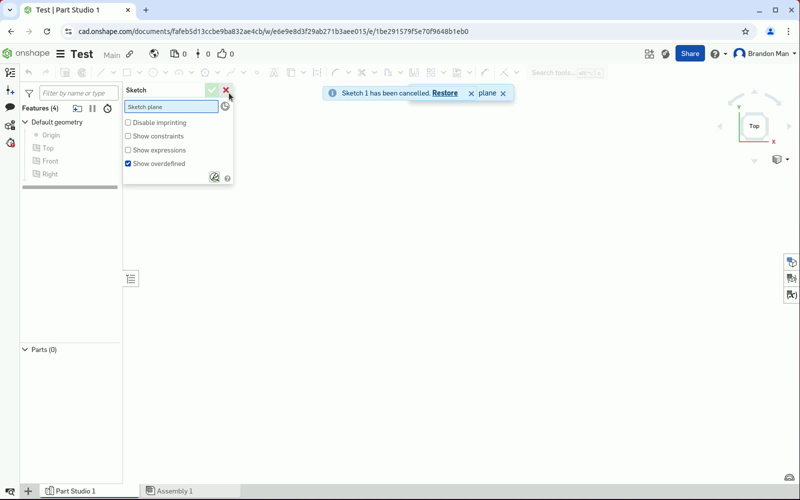
mouse_move(73, 150)
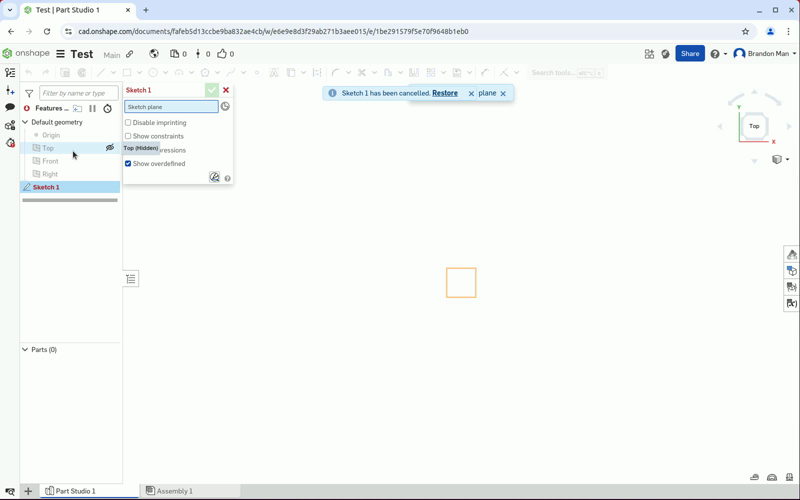
click(73, 150)
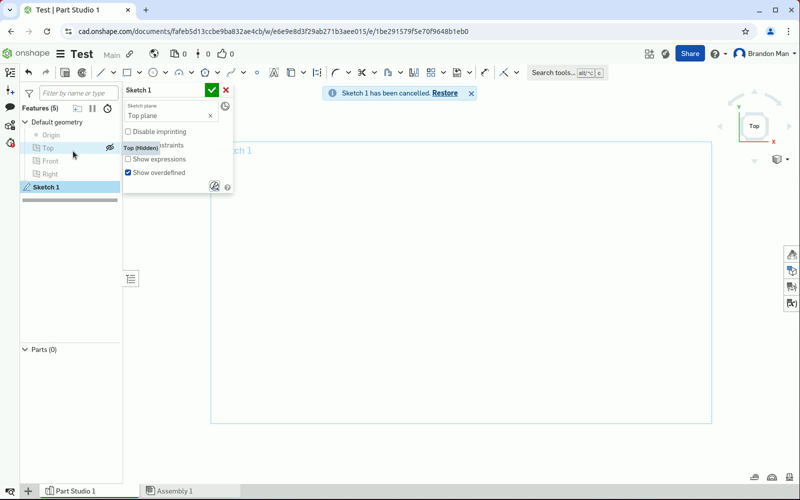
mouse_move(73, 352)
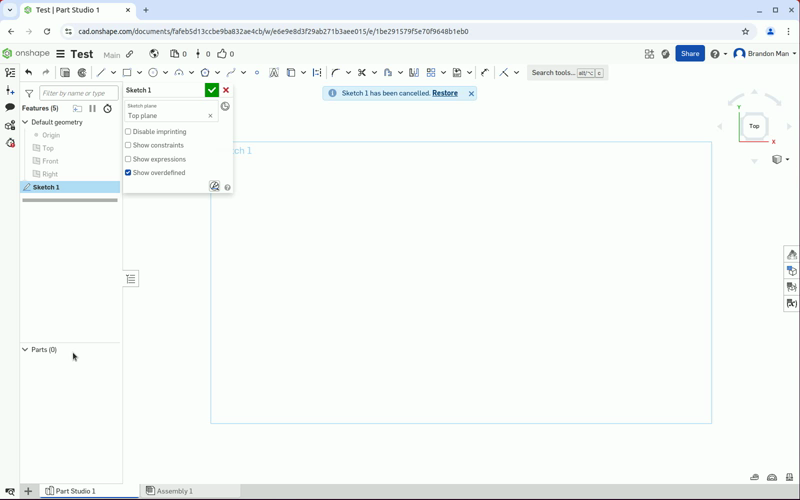
key(y)
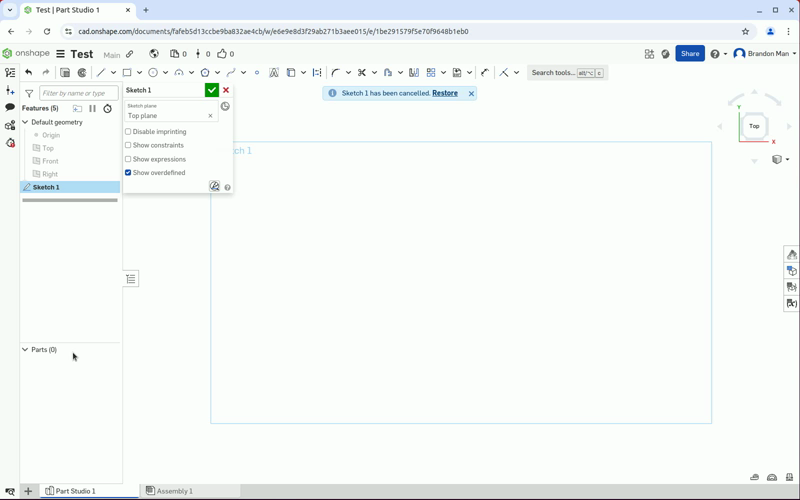
key(l)
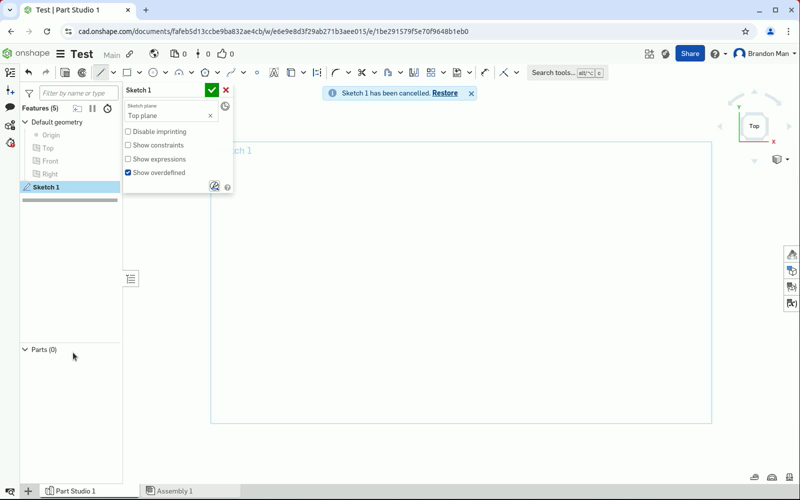
key_down(shift)
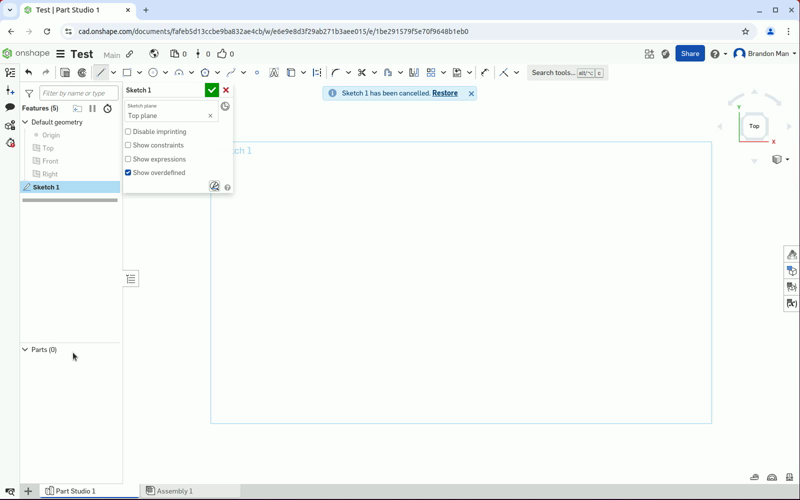
mouse_move(385, 339)
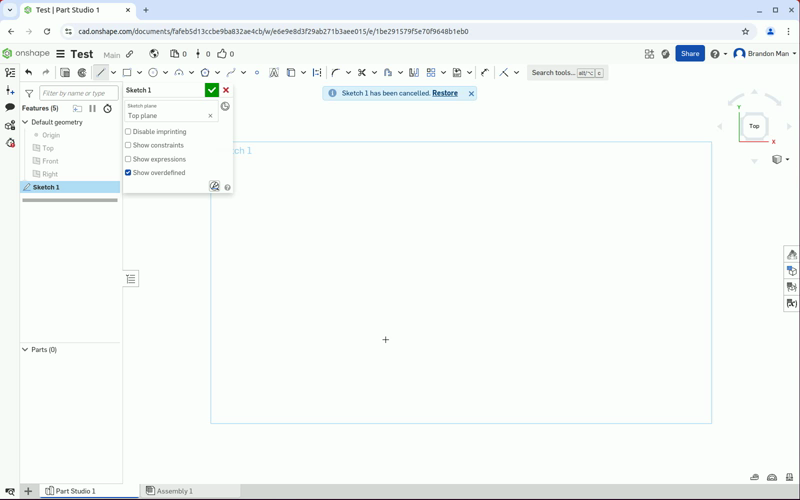
click(385, 339)
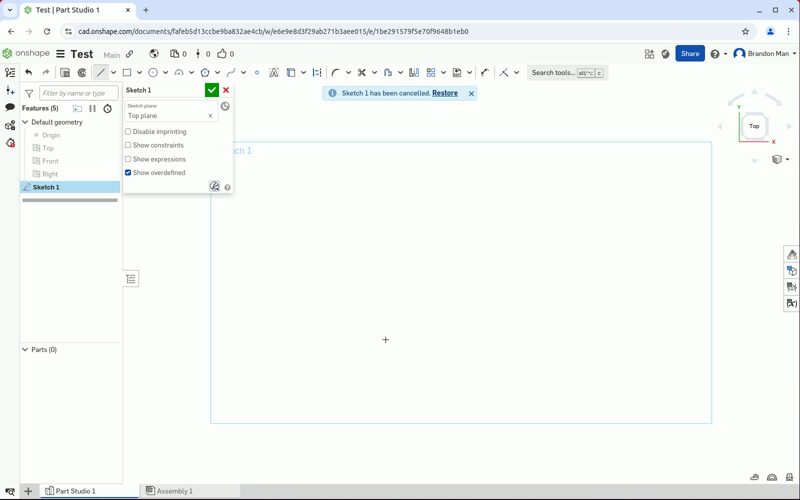
key_up(shift)
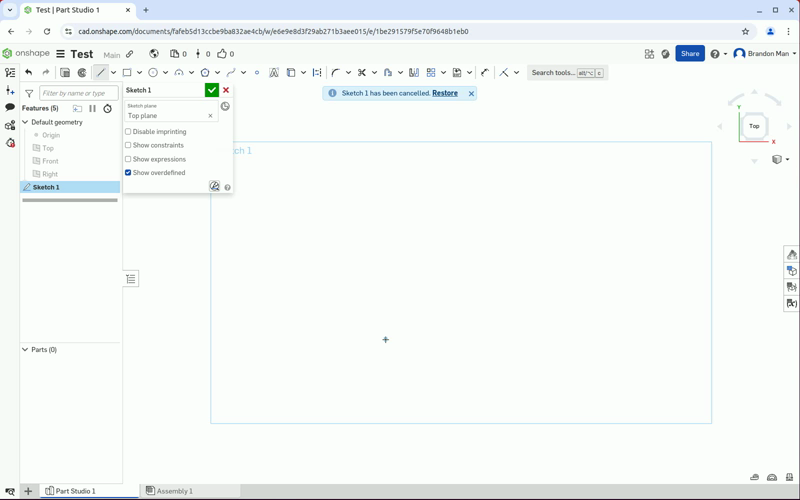
key_down(shift)
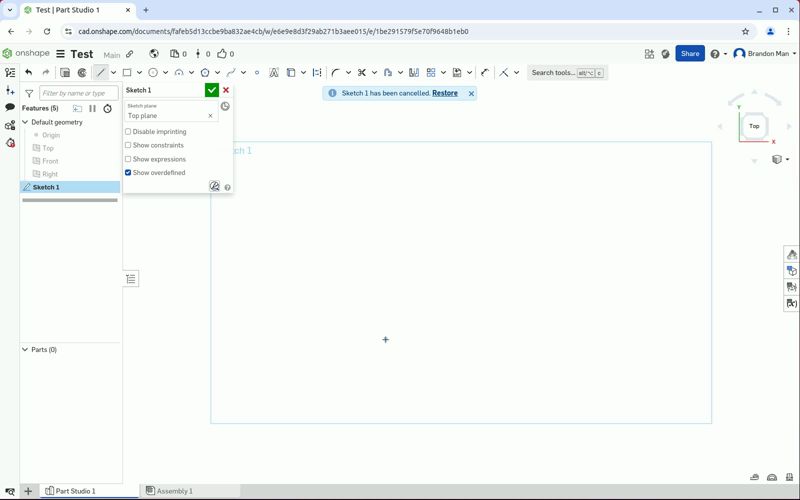
mouse_move(541, 339)
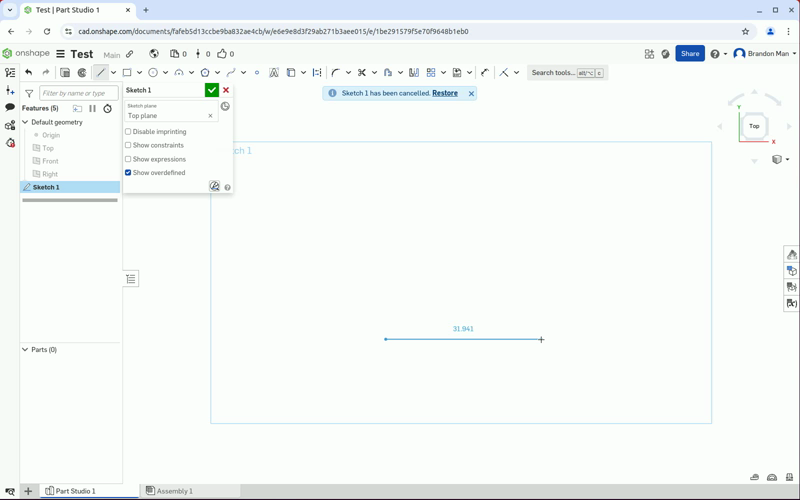
click(541, 339)
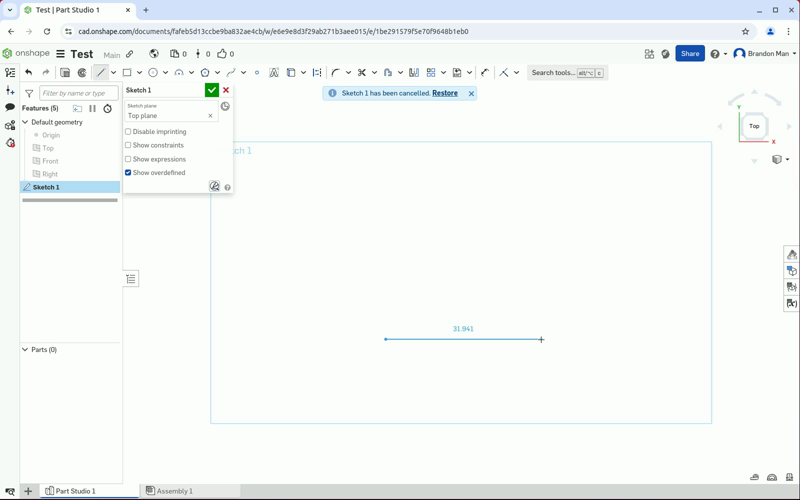
key_up(shift)
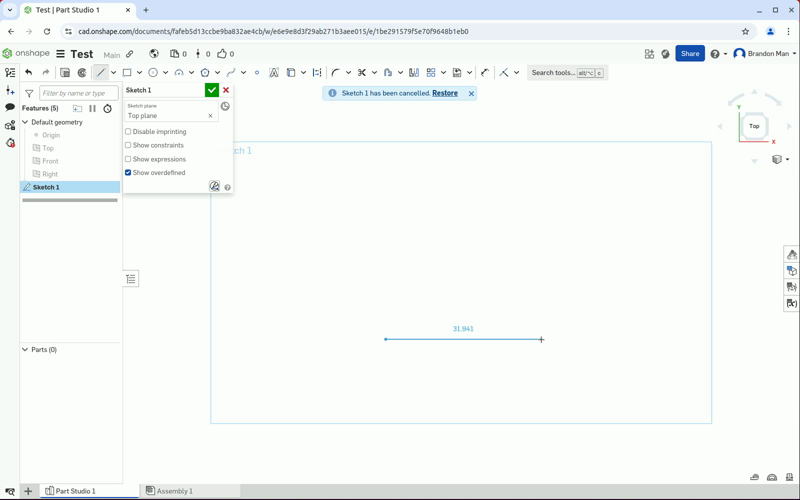
key_down(shift)
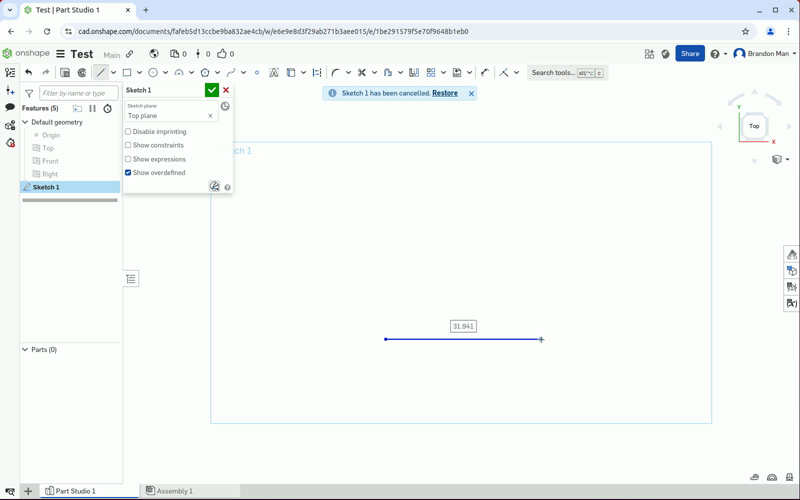
mouse_move(541, 264)
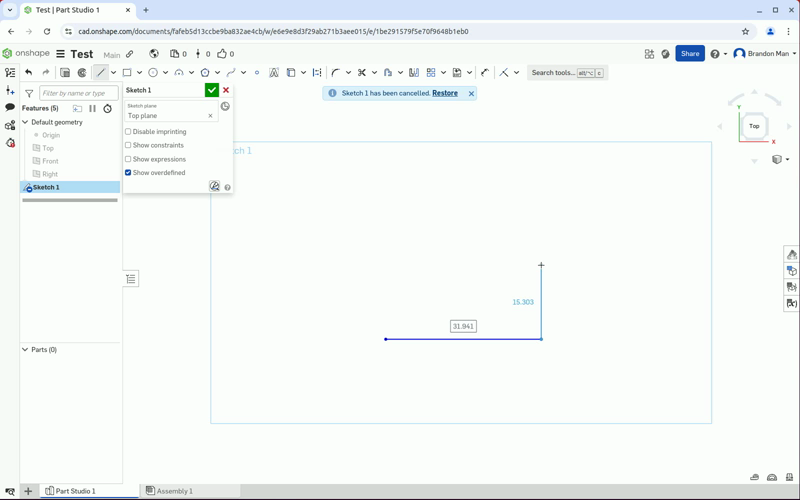
click(541, 264)
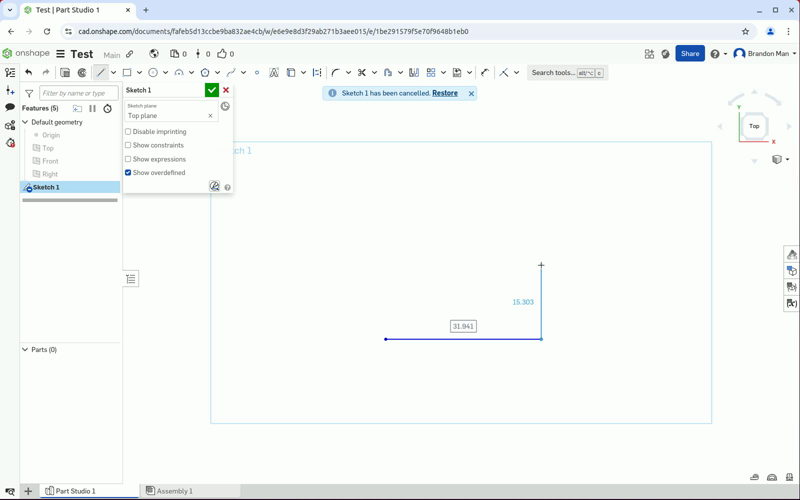
key_up(shift)
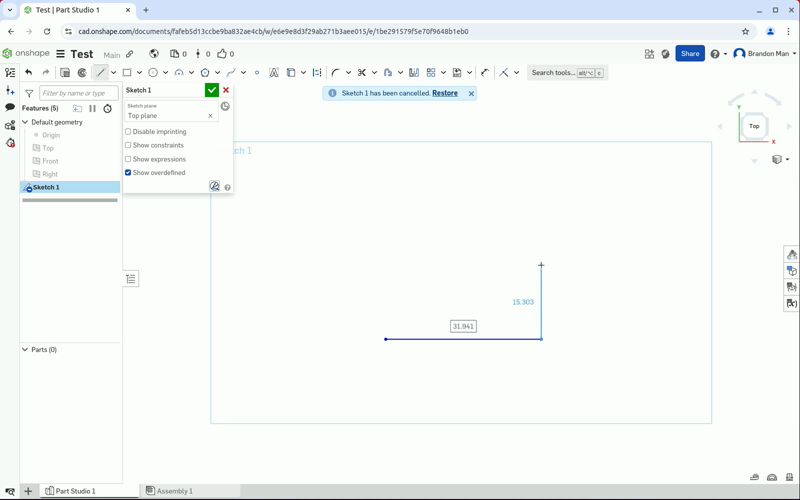
key_down(shift)
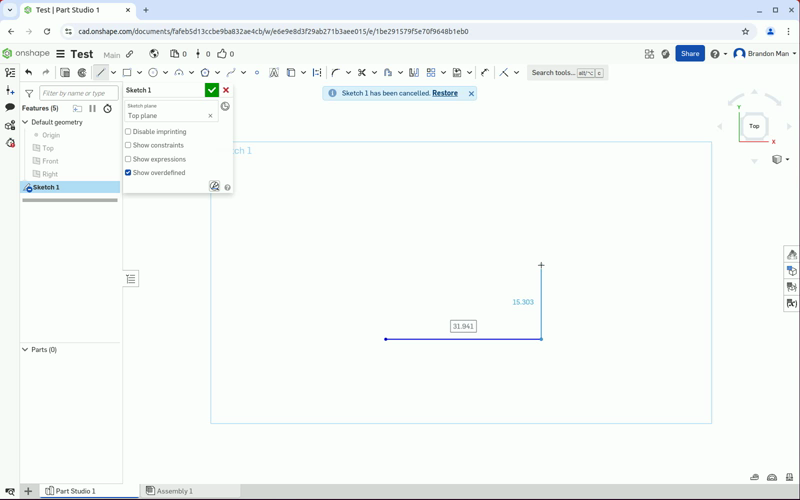
mouse_move(571, 264)
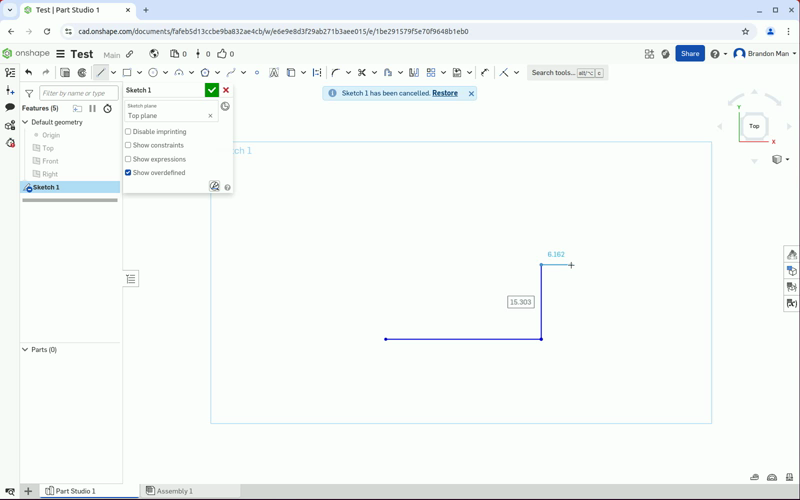
mouse_move(572, 264)
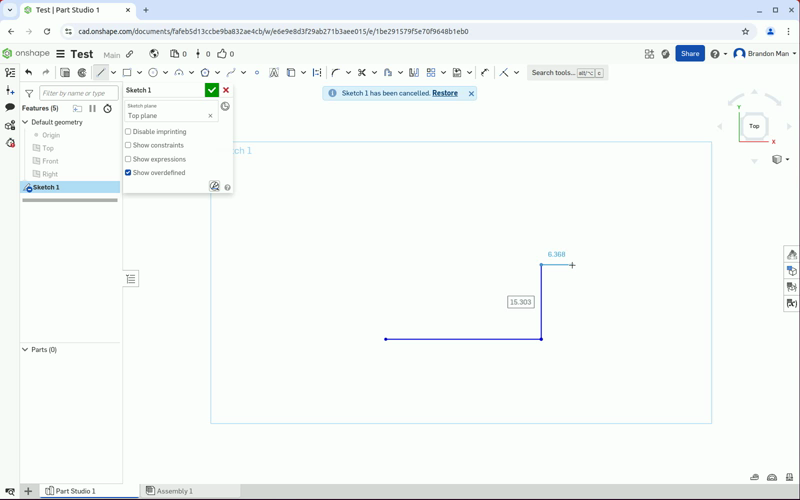
click(572, 264)
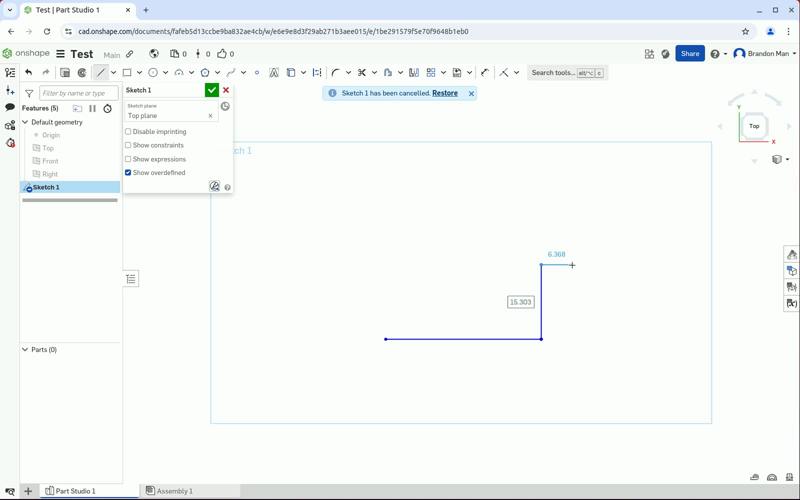
key_up(shift)
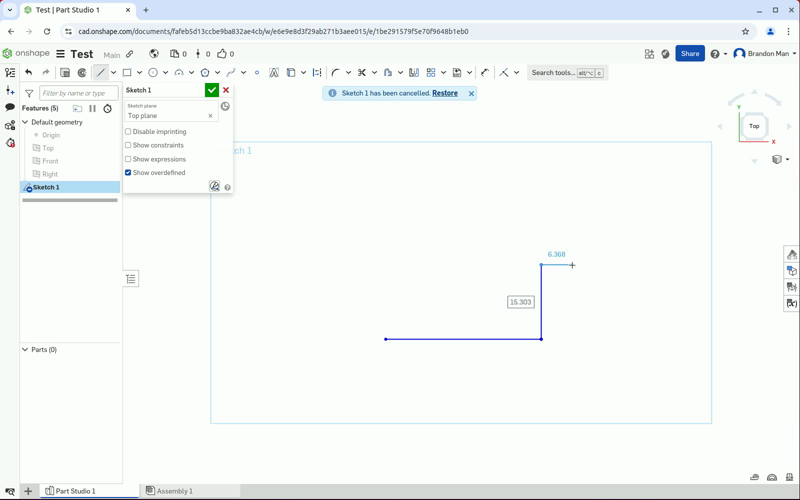
key_down(shift)
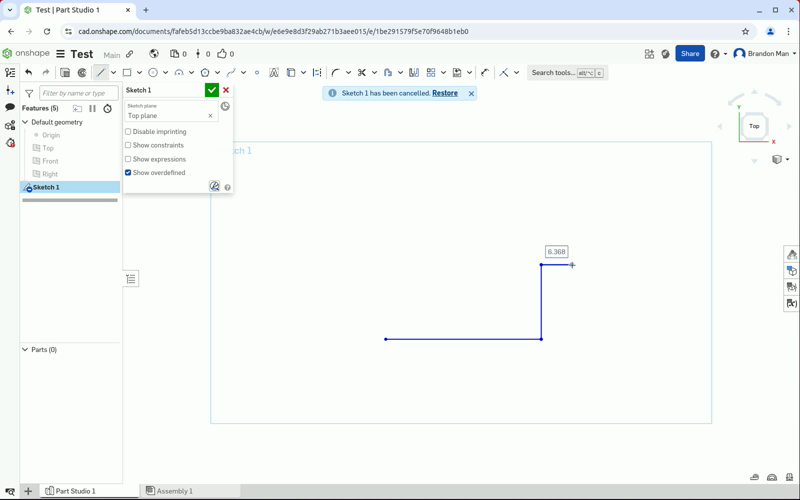
mouse_move(589, 264)
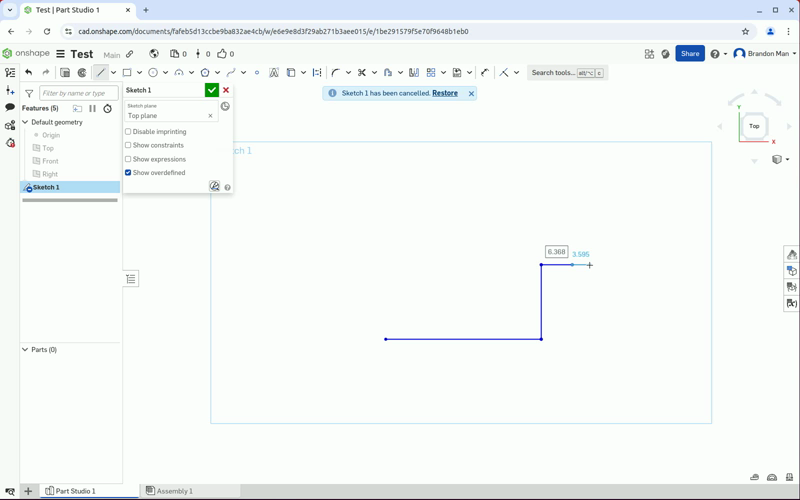
mouse_move(572, 227)
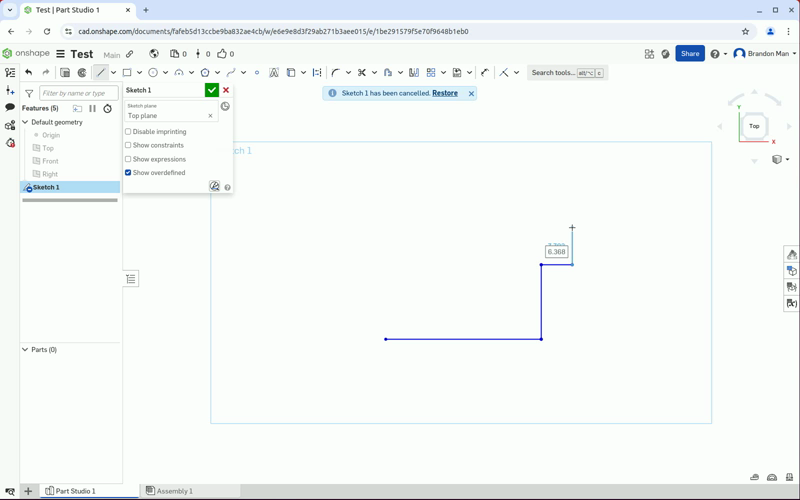
click(572, 227)
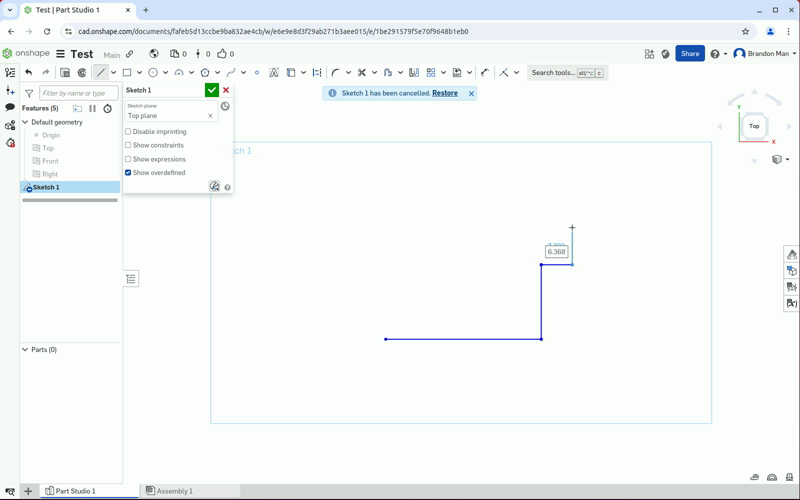
key_up(shift)
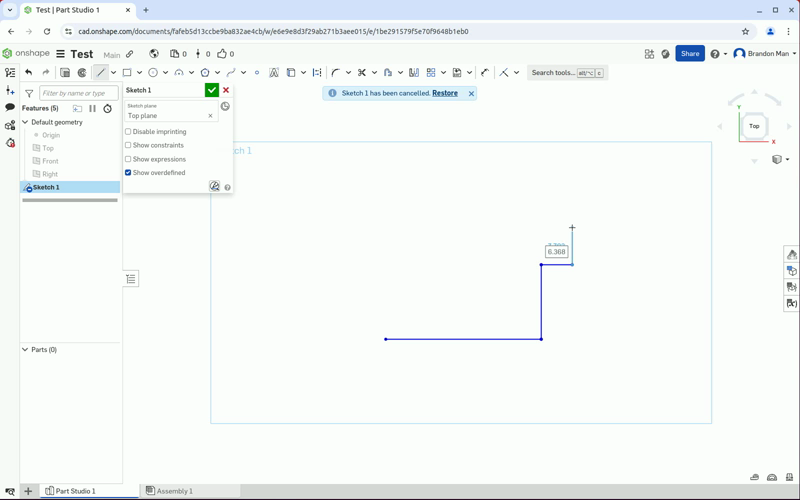
key_down(shift)
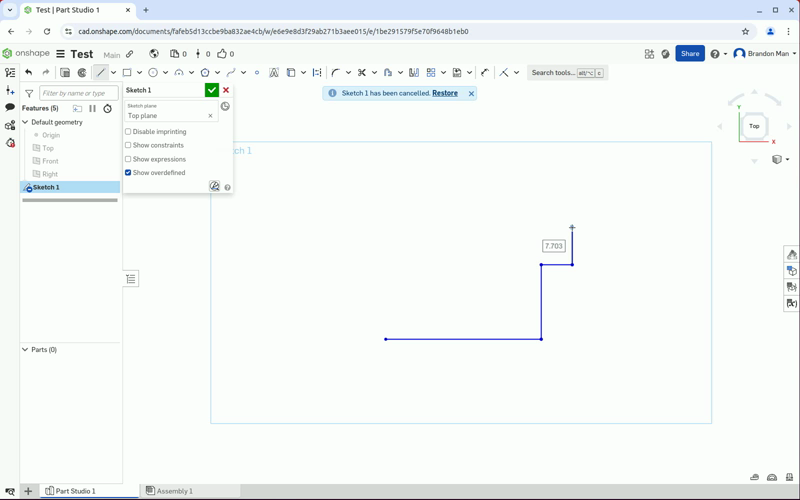
mouse_move(385, 227)
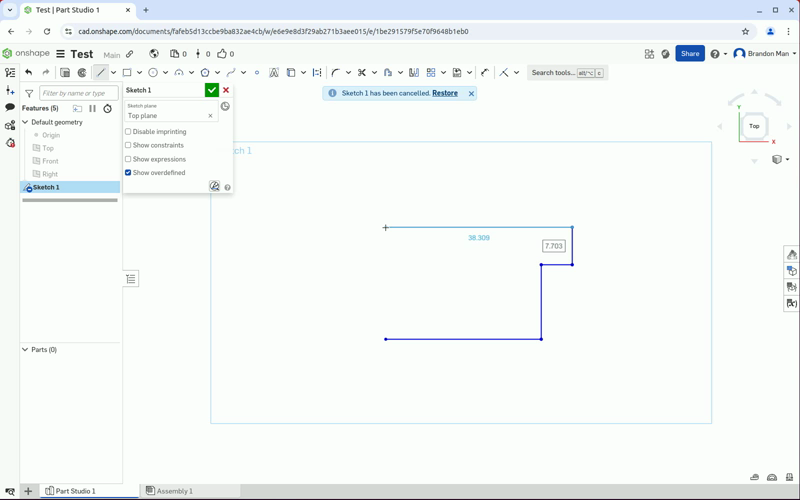
click(385, 227)
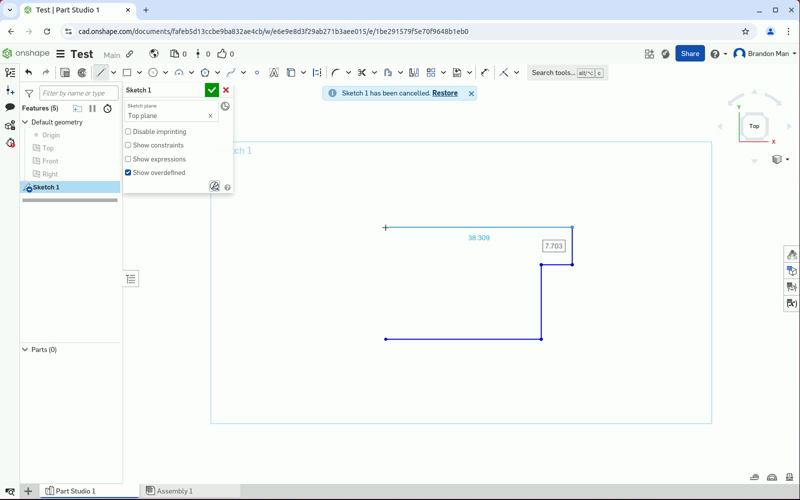
key_up(shift)
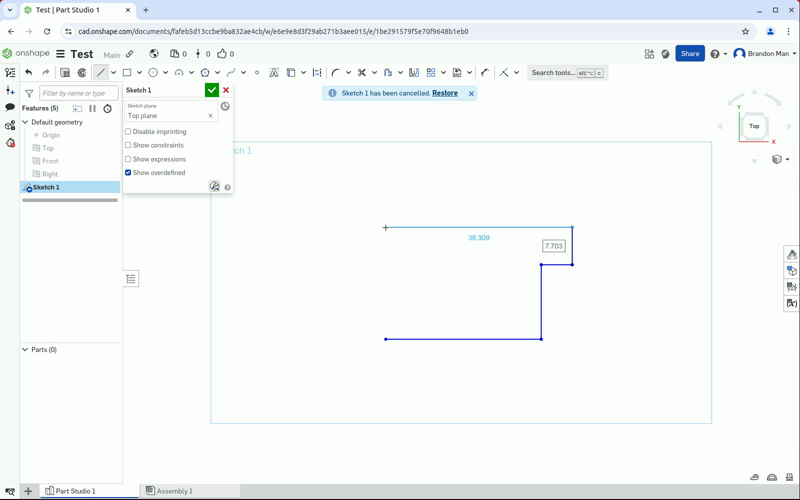
key_down(shift)
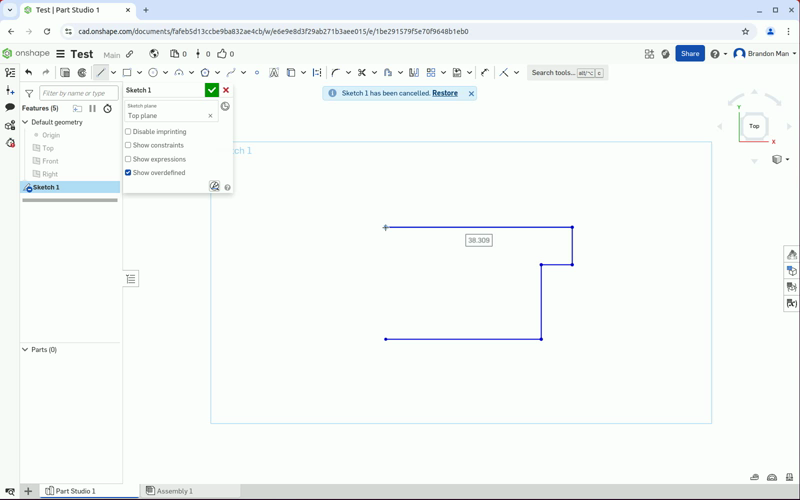
mouse_move(415, 227)
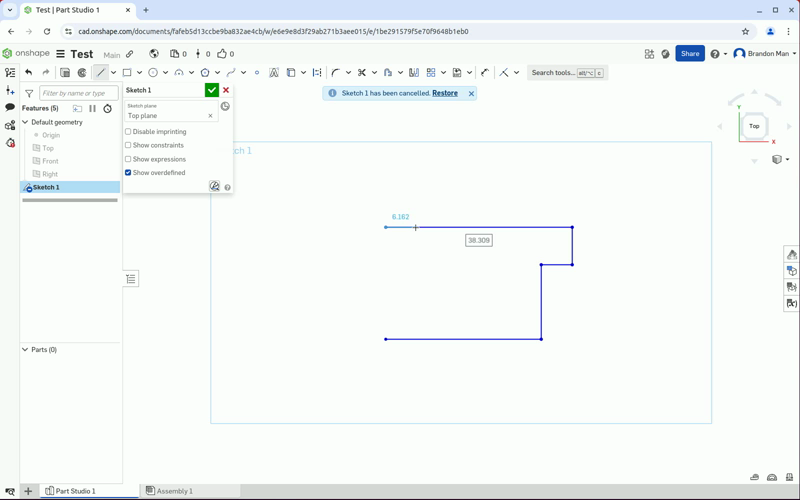
mouse_move(385, 284)
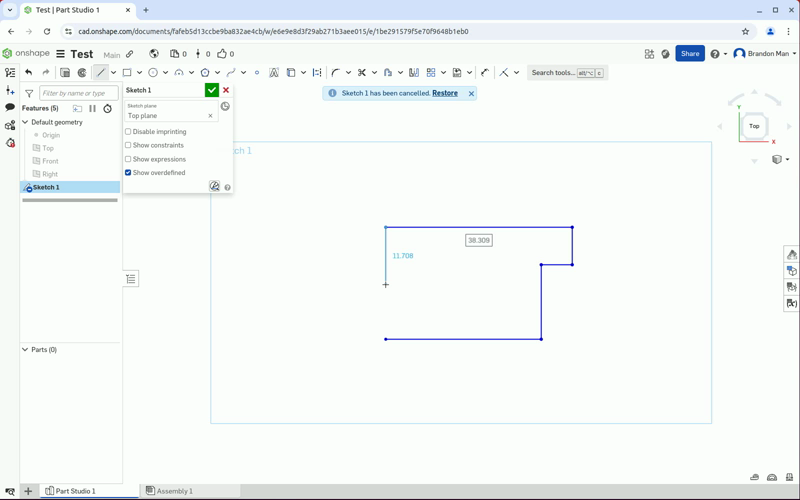
click(385, 284)
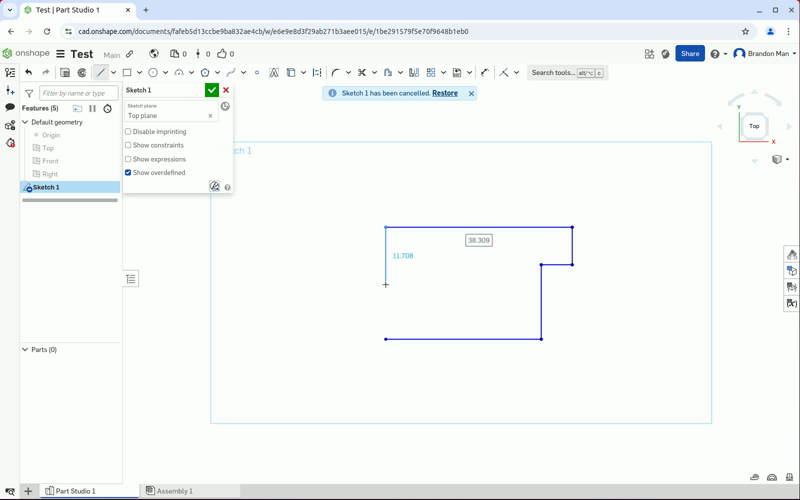
key_up(shift)
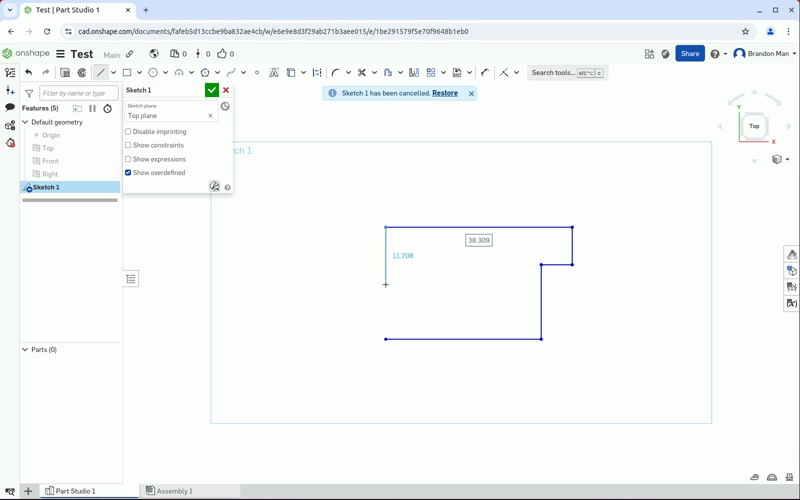
mouse_move(415, 284)
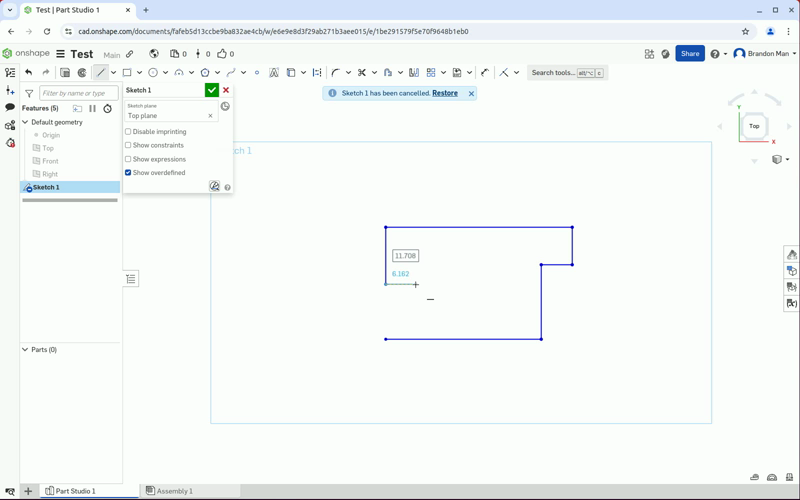
key_down(shift)
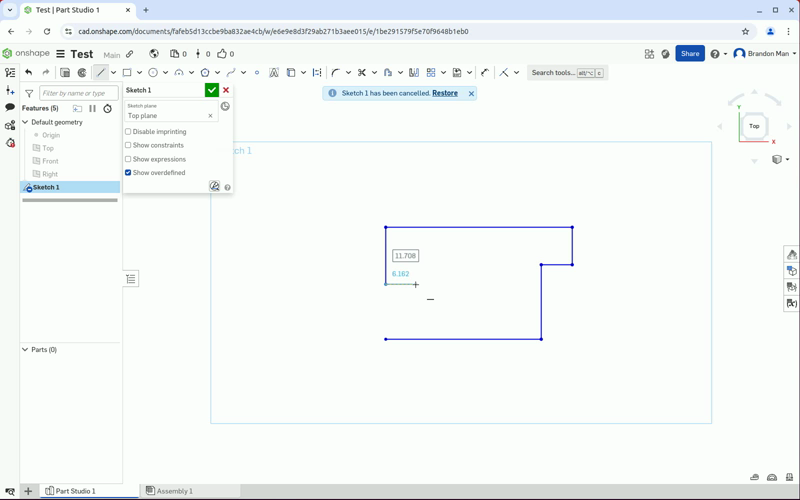
mouse_move(385, 339)
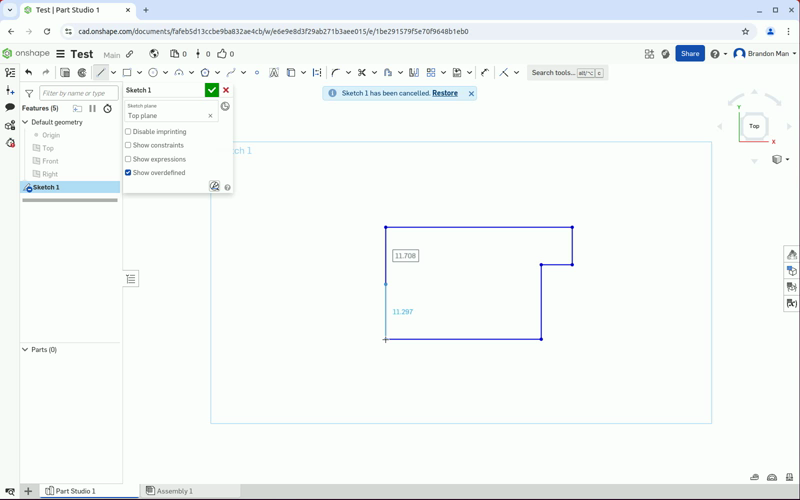
key_up(shift)
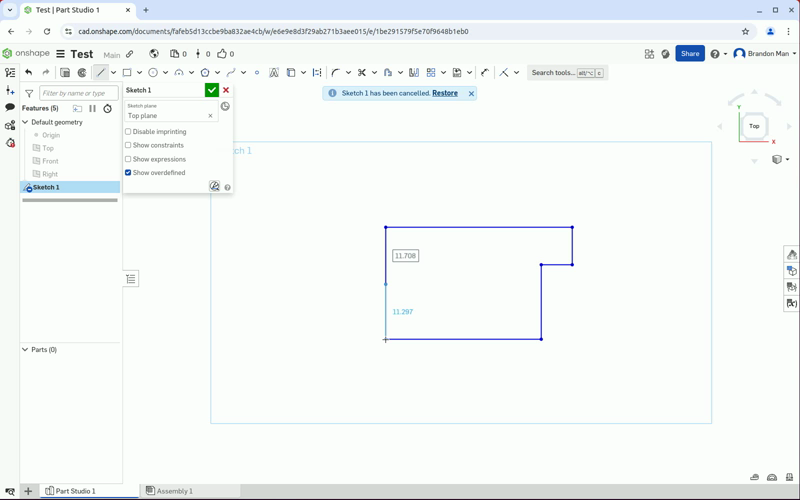
click(385, 339)
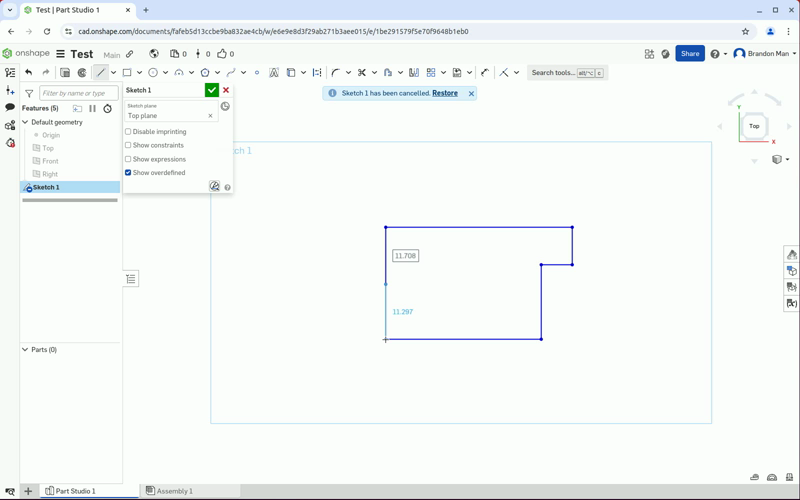
key(esc)
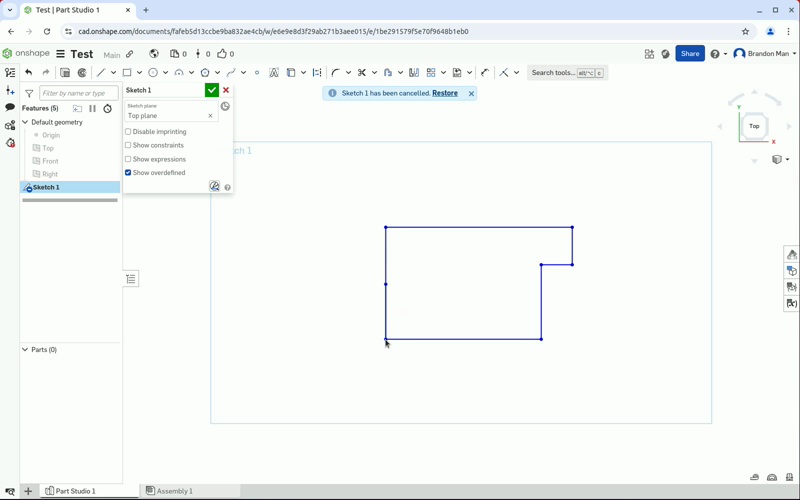
key(c)
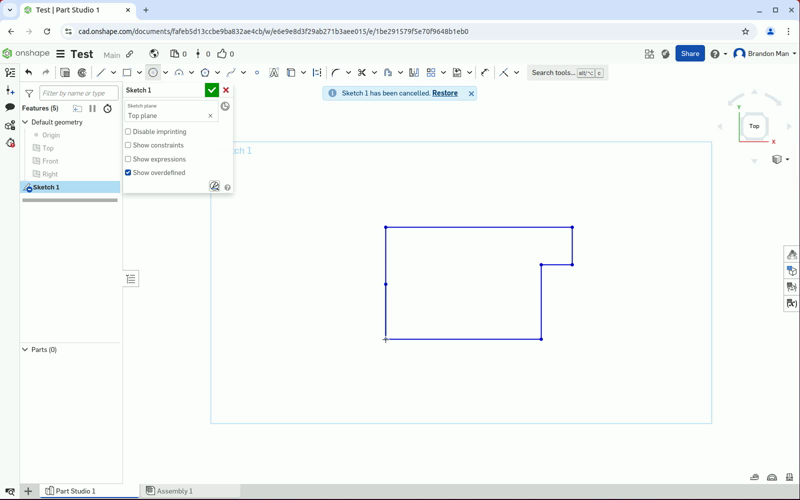
key_down(shift)
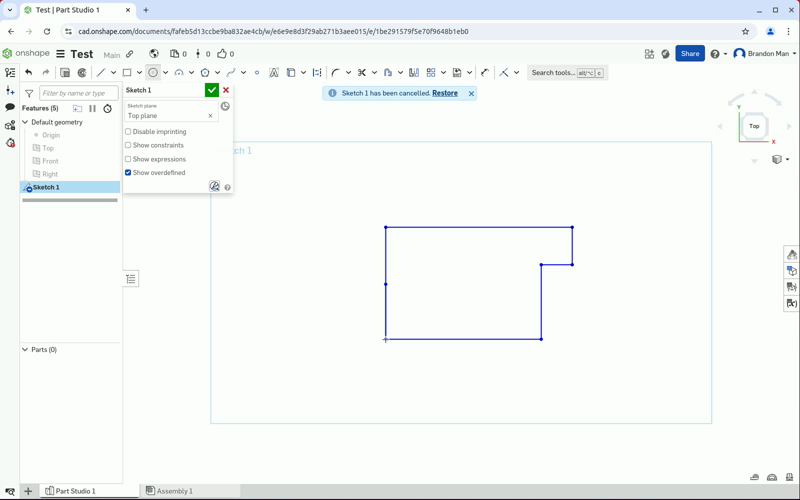
mouse_move(460, 284)
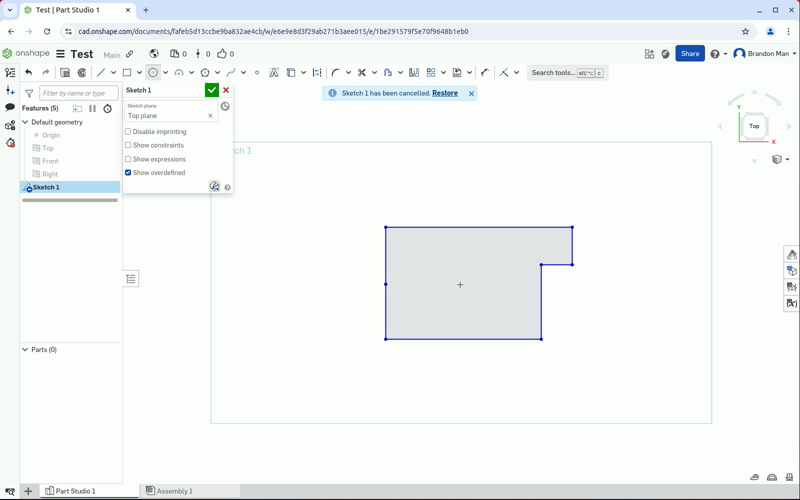
click(460, 284)
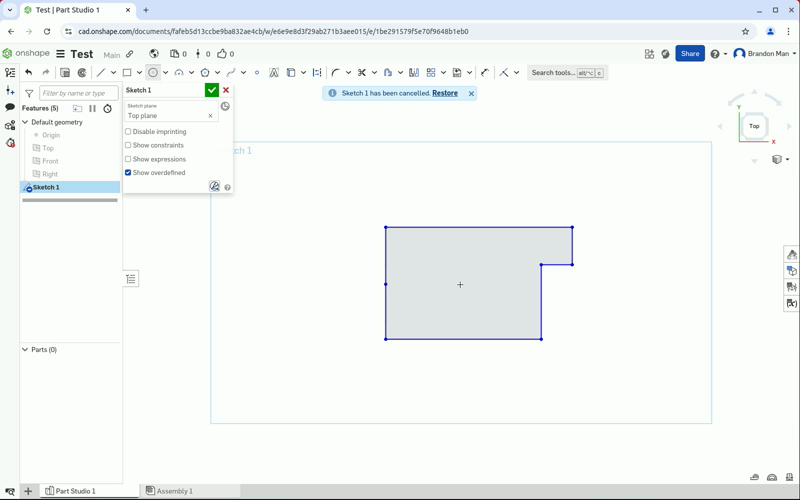
key_up(shift)
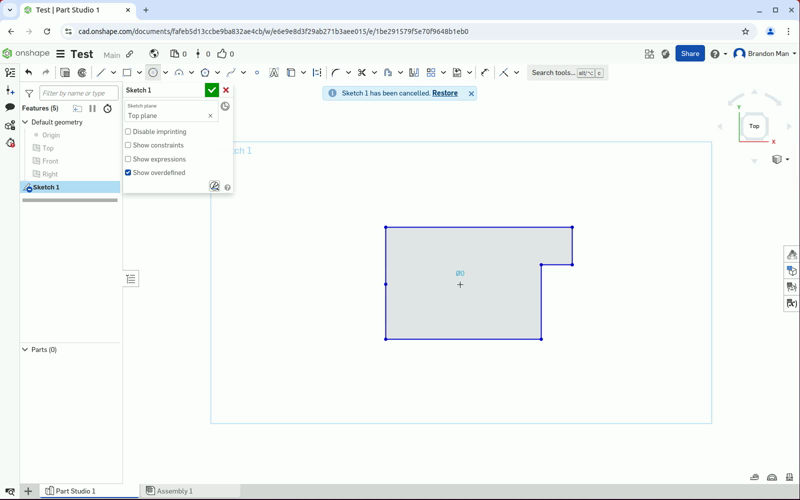
mouse_move(499, 284)
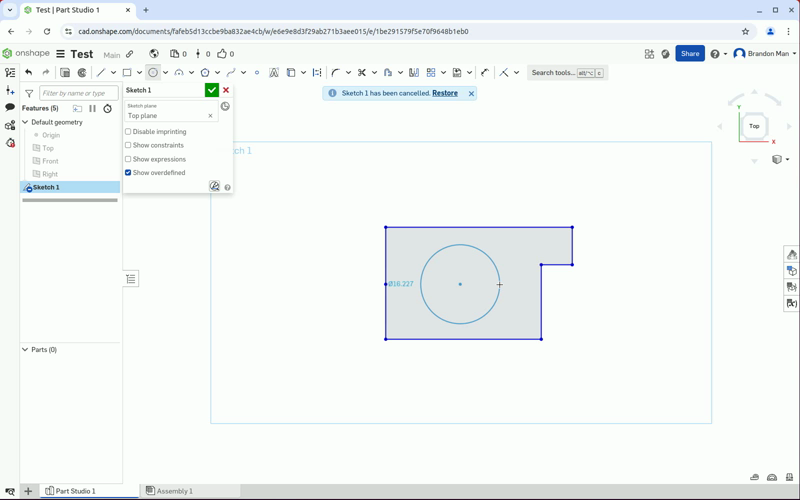
click(499, 284)
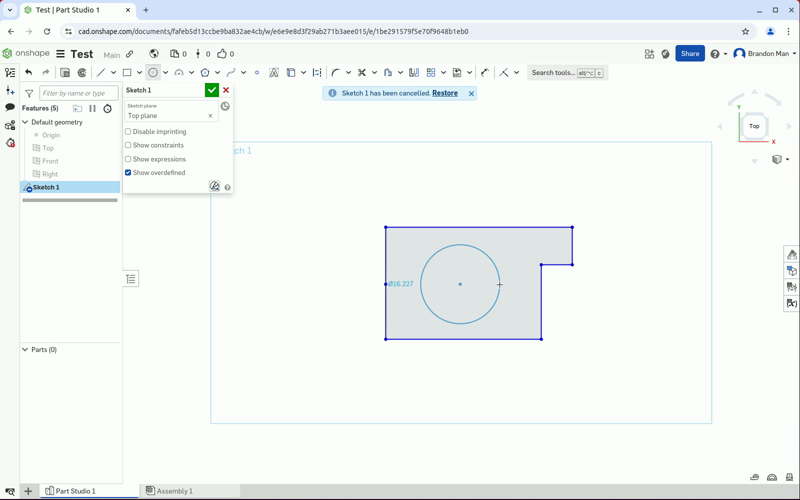
key(esc)
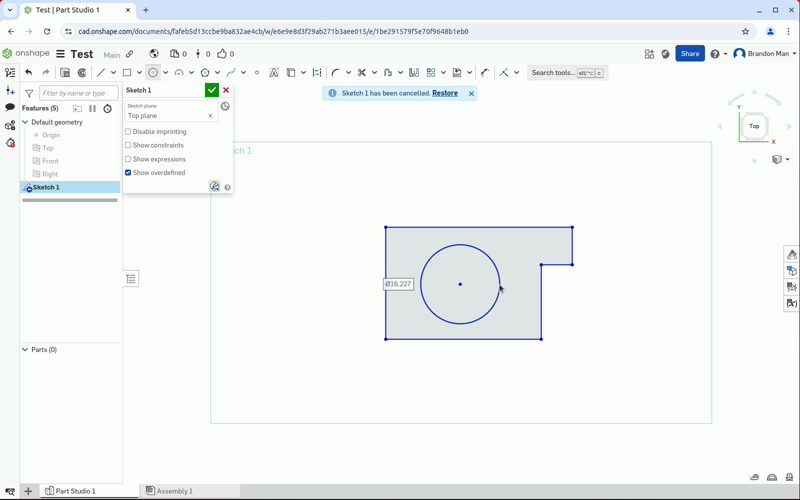
mouse_move(513, 319)
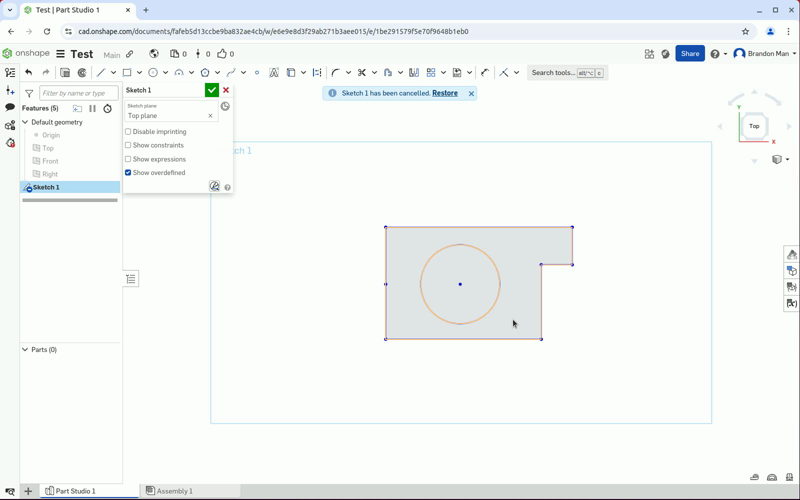
click(513, 319)
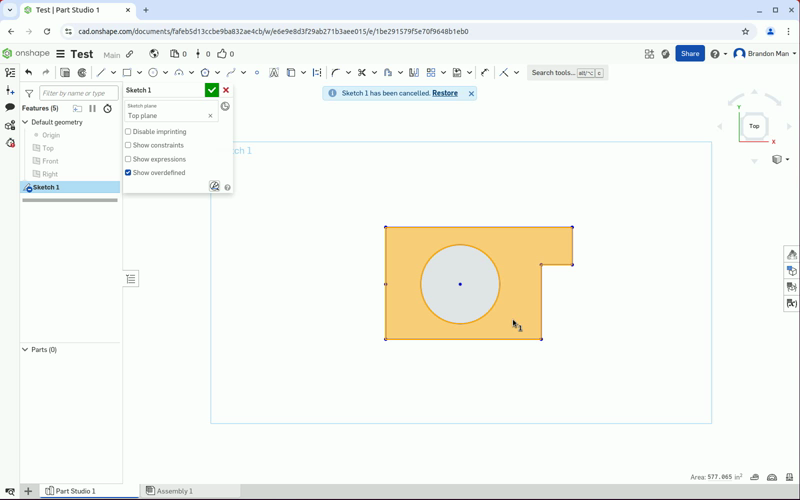
mouse_move(73, 352)
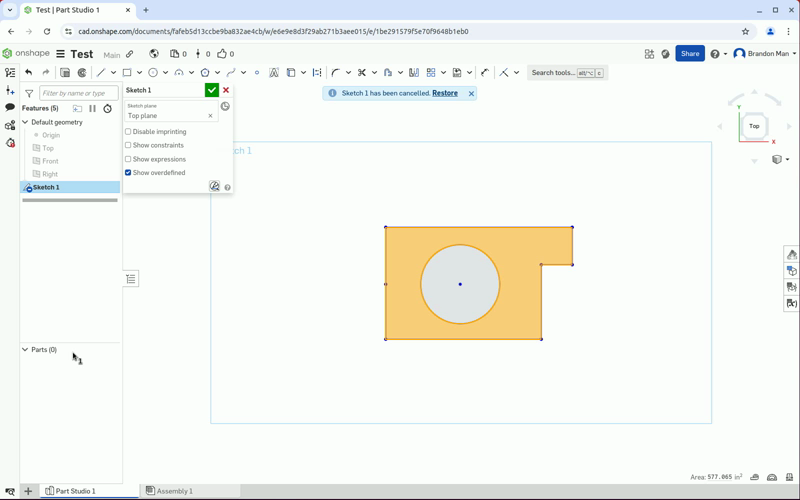
key(shift+y)
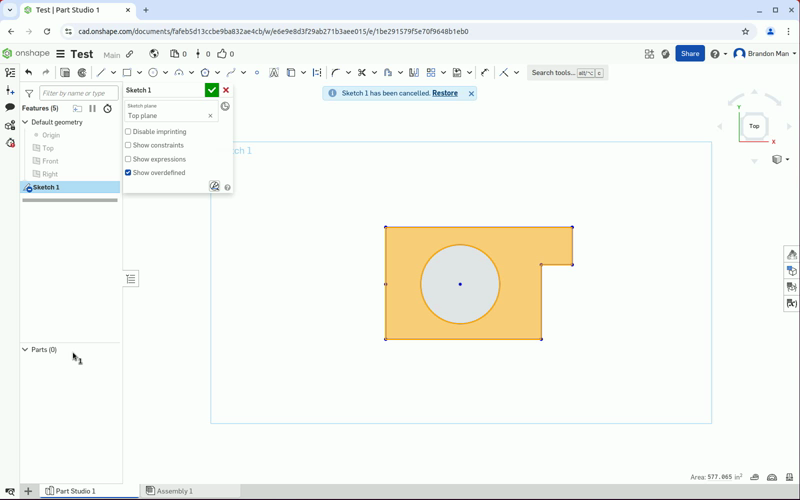
key(shift+e)
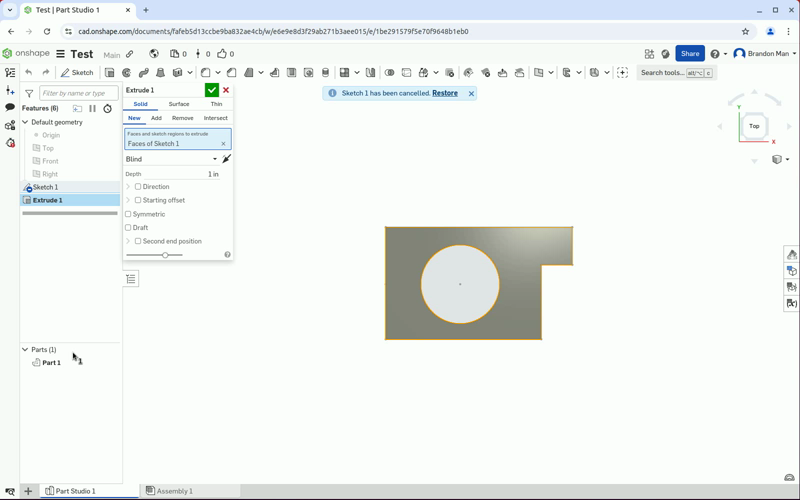
mouse_move(143, 106)
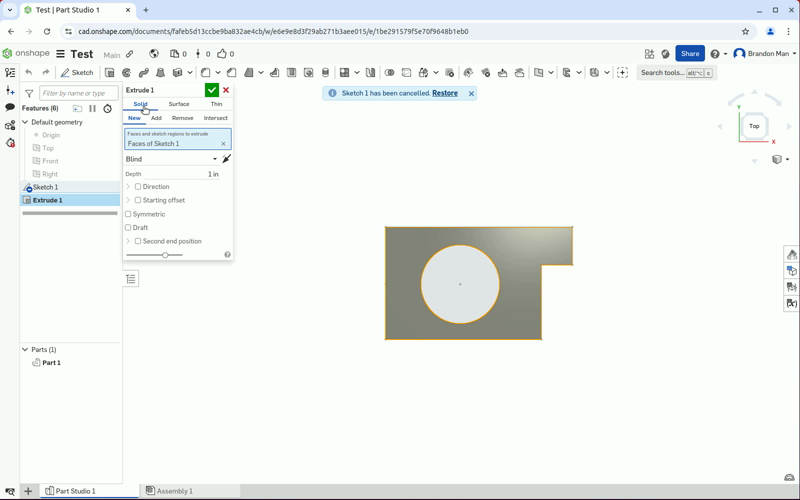
click(143, 106)
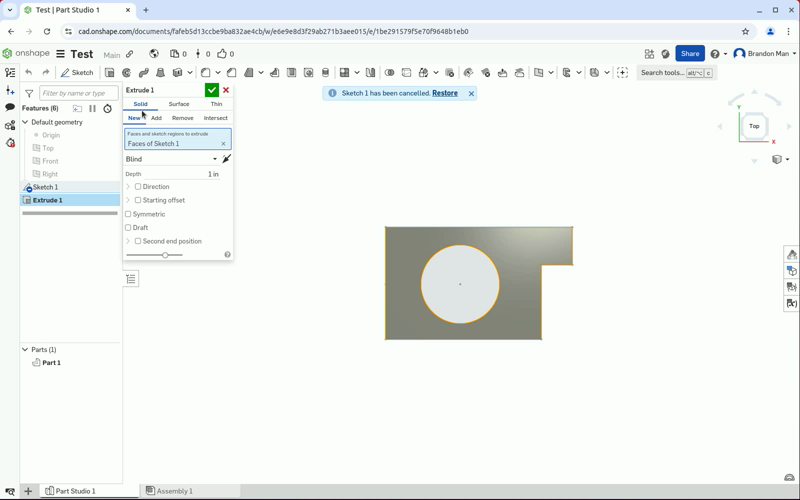
mouse_move(137, 120)
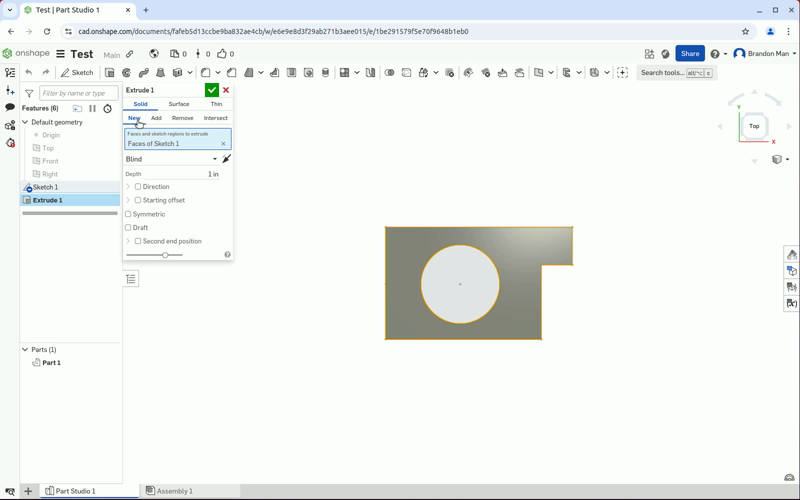
click(137, 120)
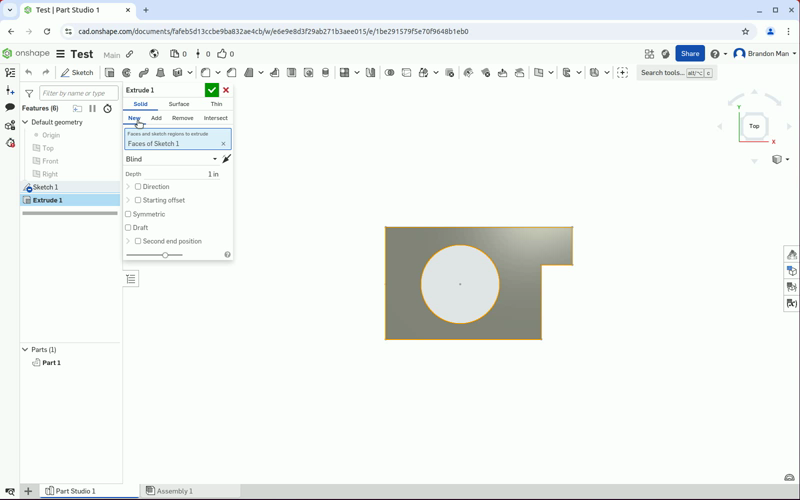
key(tab, 4)
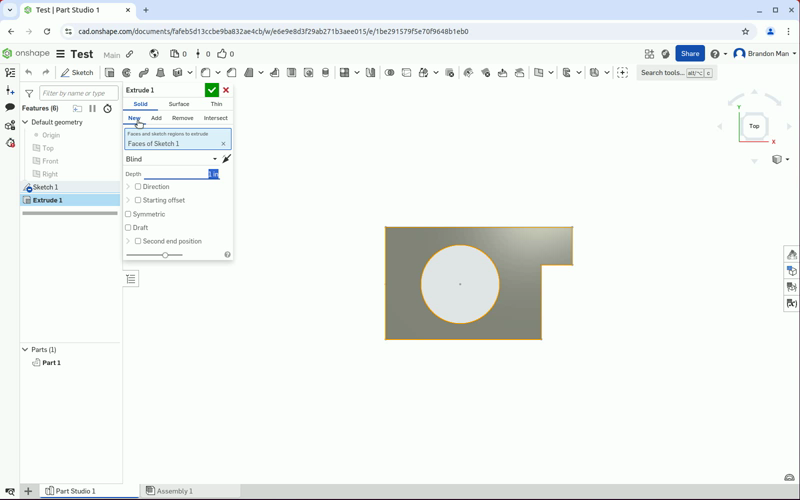
text(7.703)
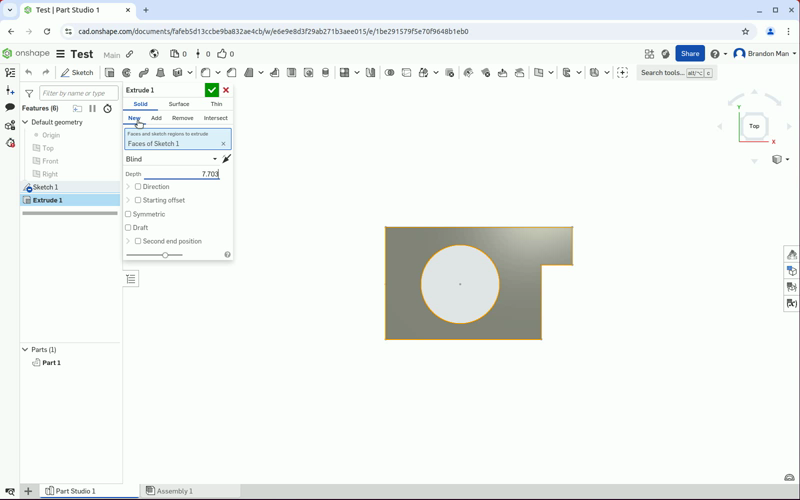
key(enter)
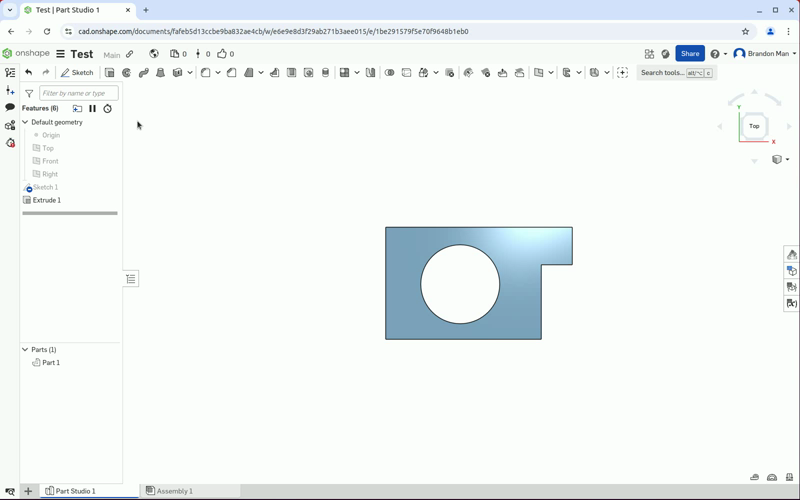
key(shift+h)
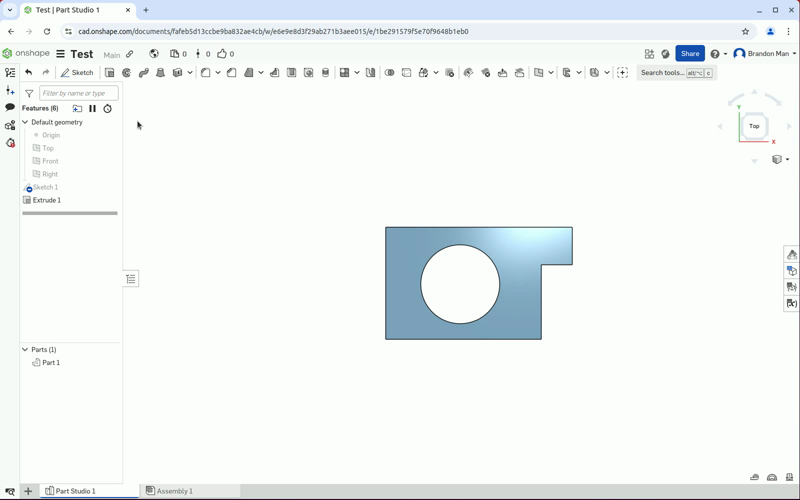
key(shift+h)
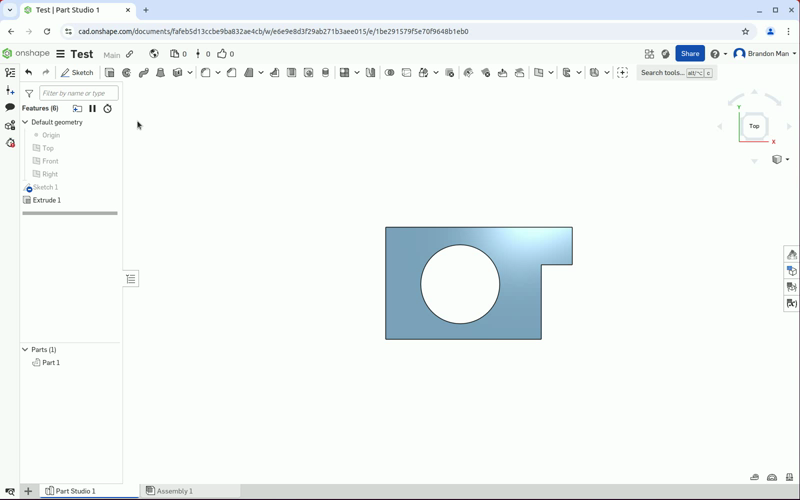
mouse_move(73, 189)
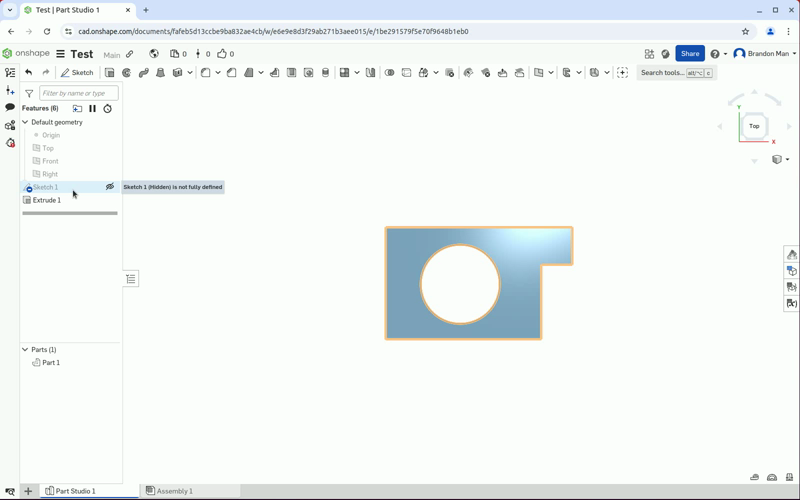
click(73, 189)
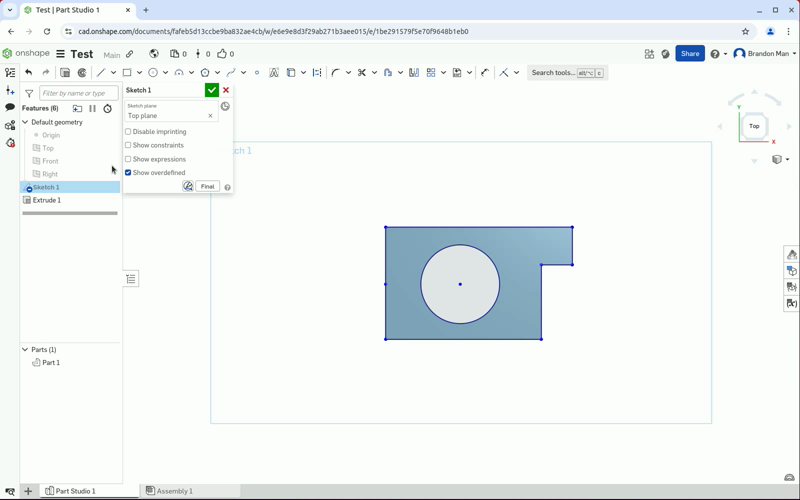
mouse_move(229, 92)
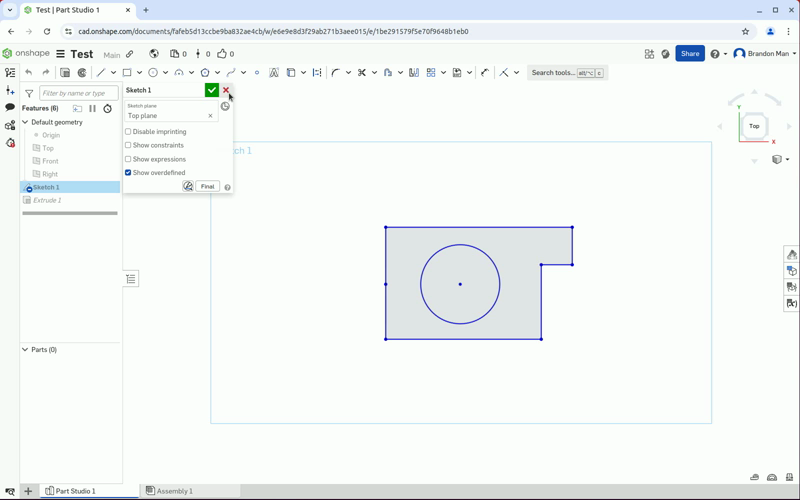
click(229, 92)
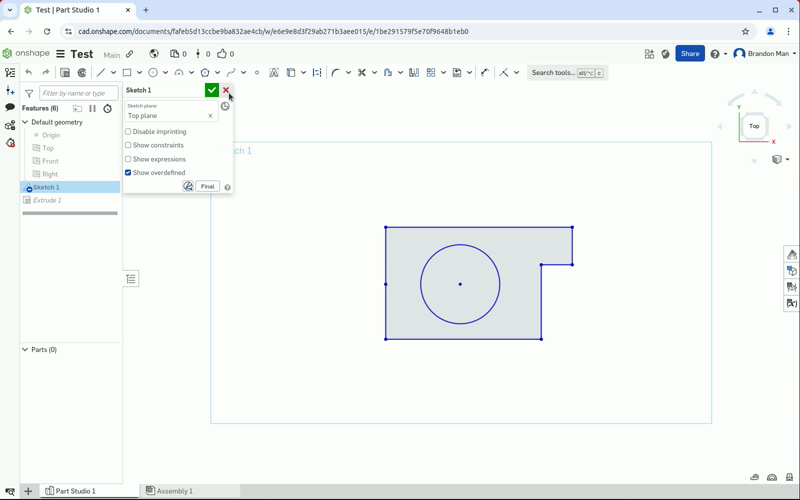
key(shift+s)
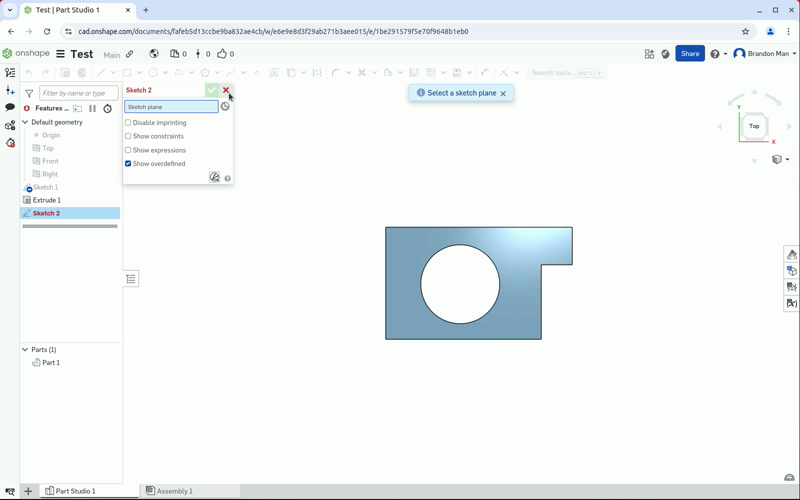
mouse_move(73, 150)
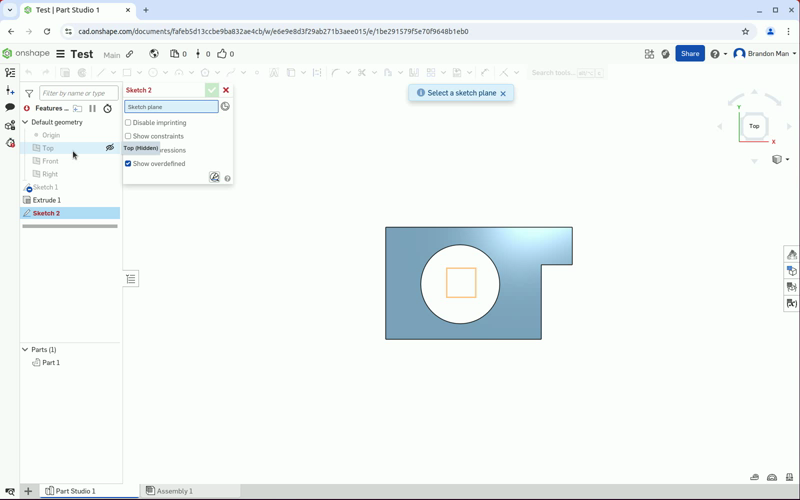
click(73, 150)
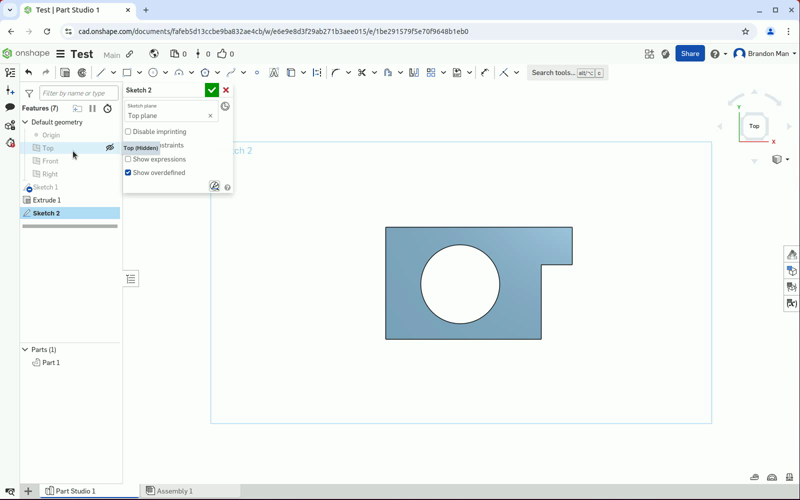
mouse_move(73, 352)
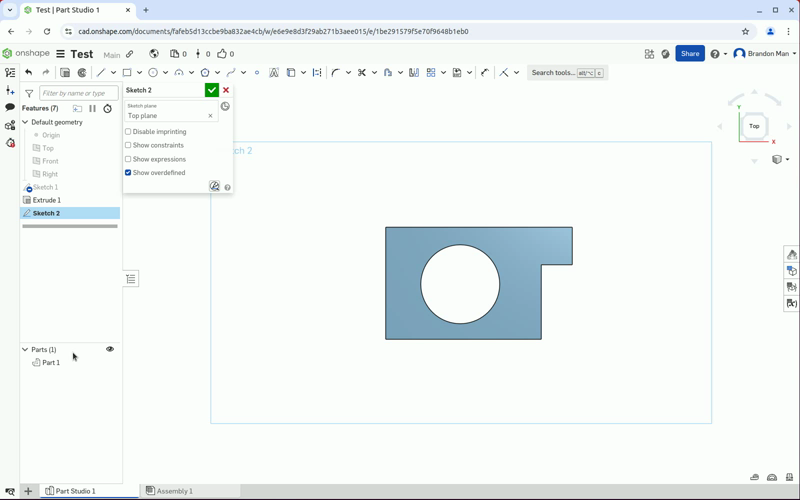
key(y)
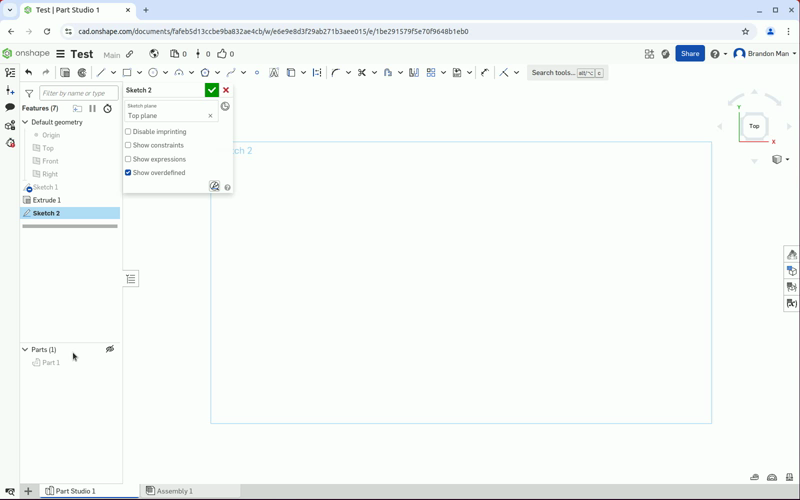
key(l)
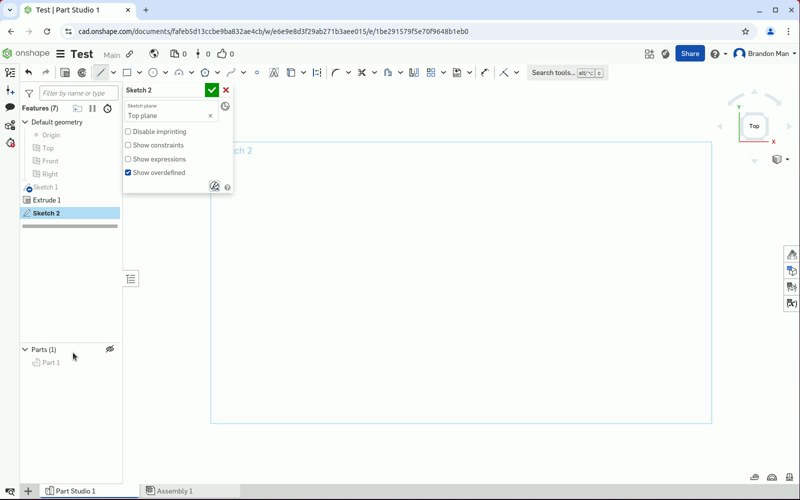
key_down(shift)
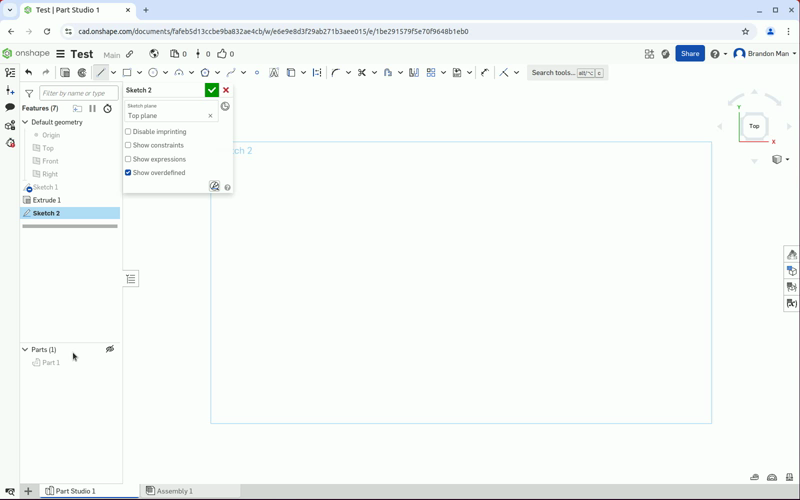
mouse_move(348, 282)
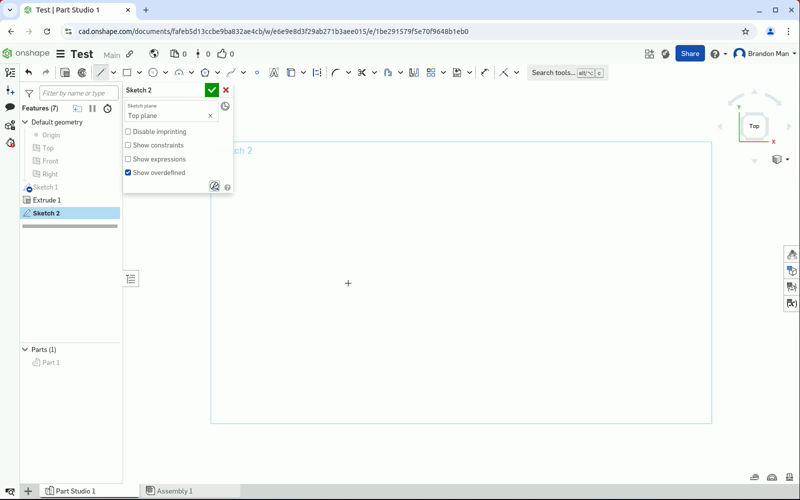
click(348, 282)
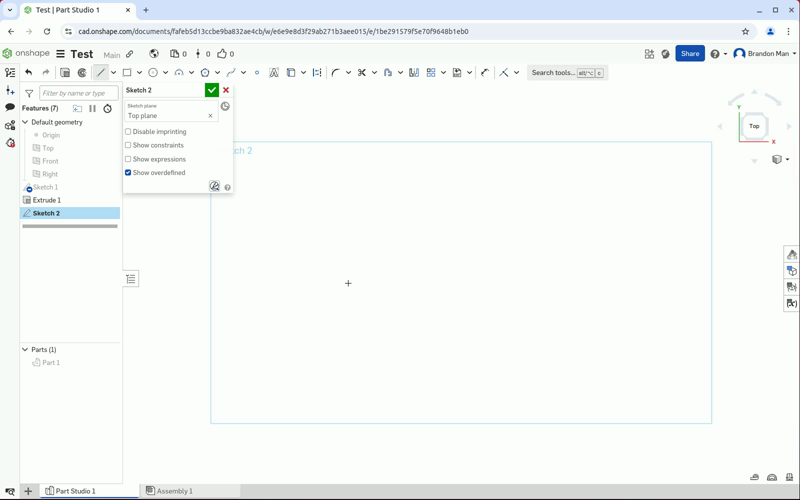
key_up(shift)
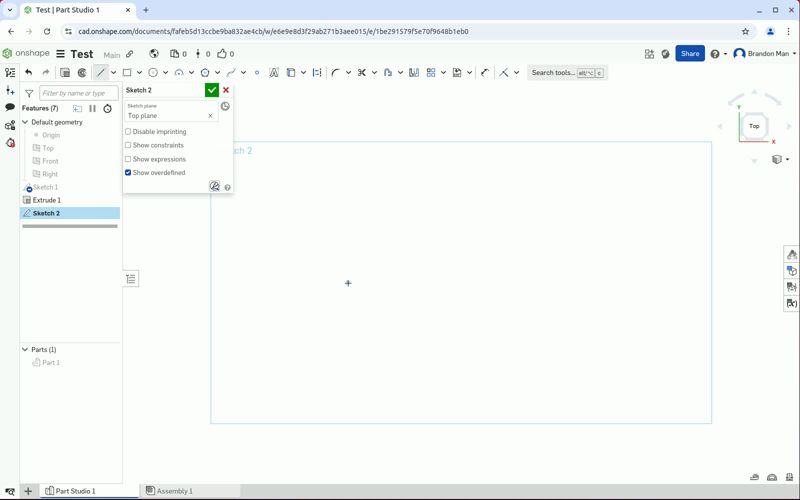
key_down(shift)
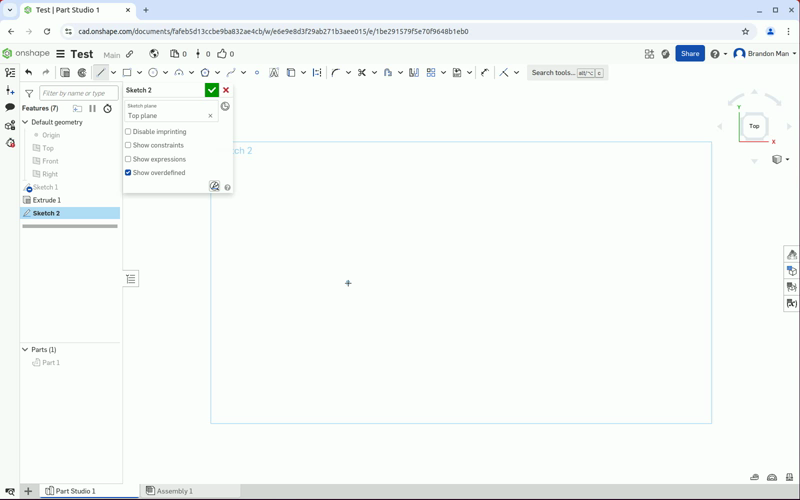
mouse_move(378, 282)
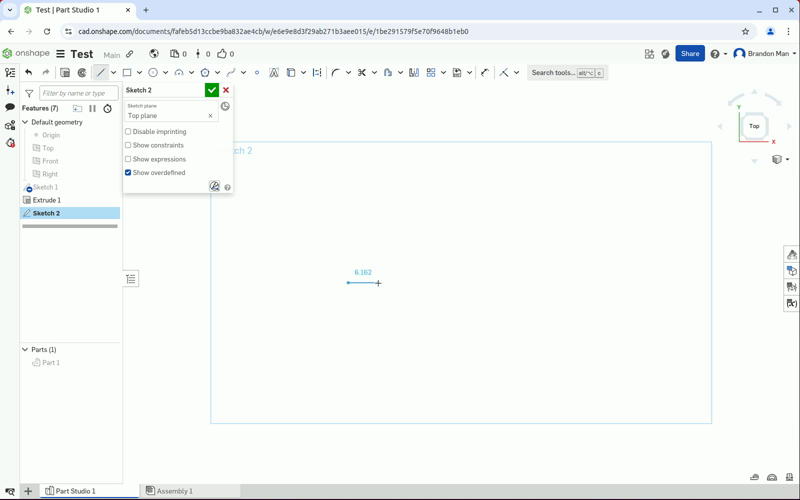
mouse_move(386, 282)
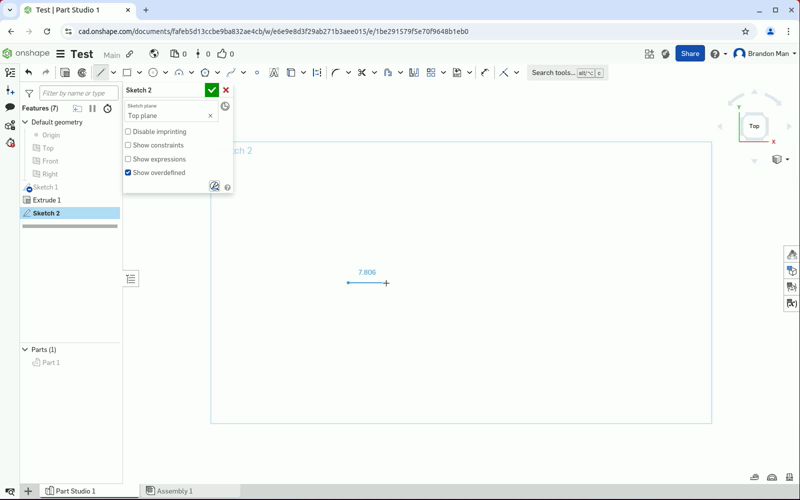
click(386, 282)
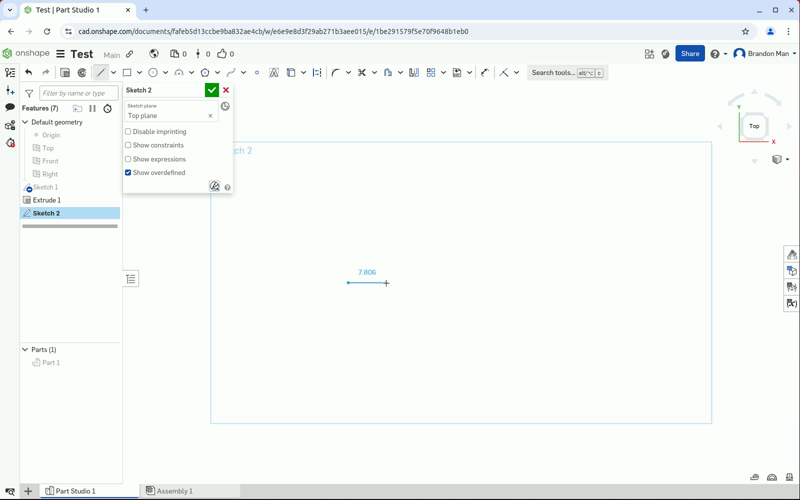
key_up(shift)
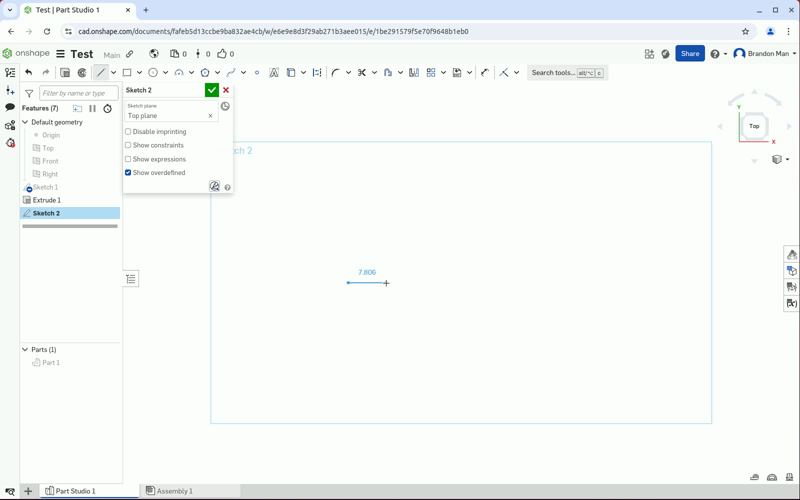
key_down(shift)
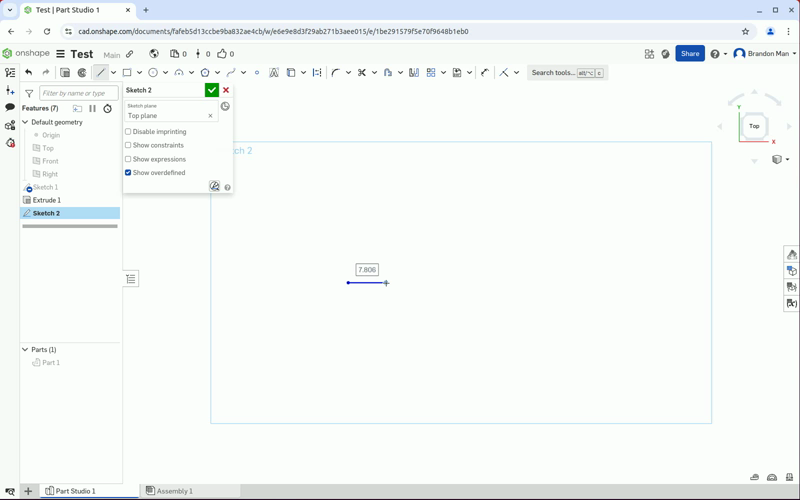
mouse_move(416, 282)
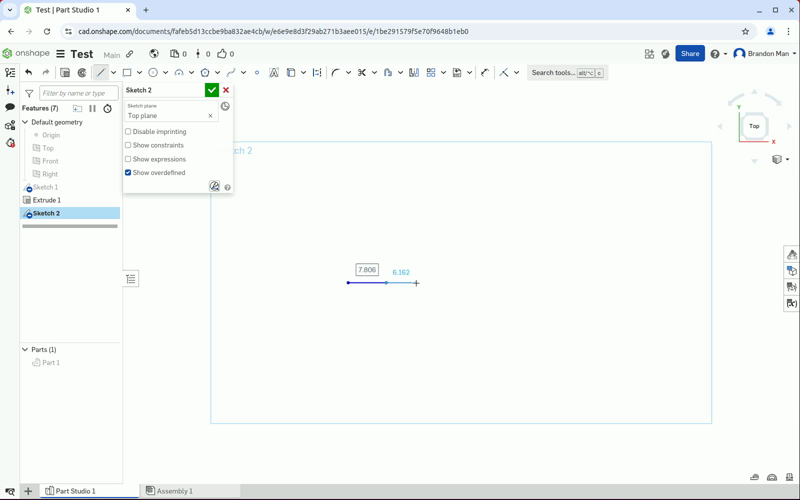
mouse_move(386, 226)
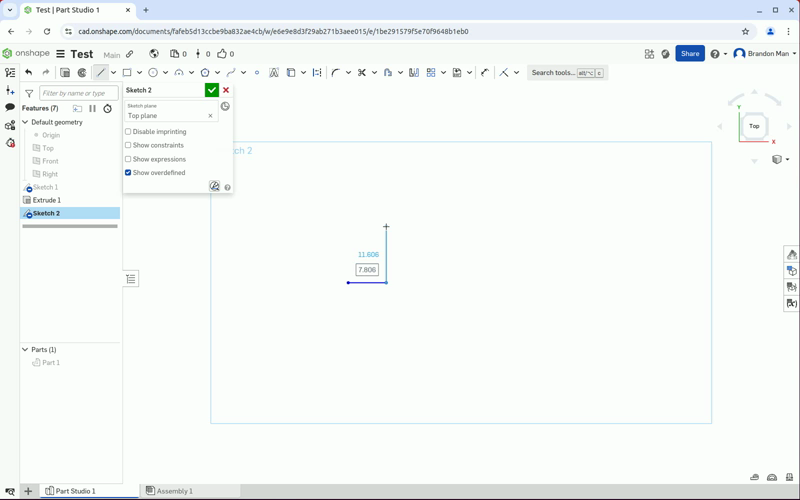
click(386, 226)
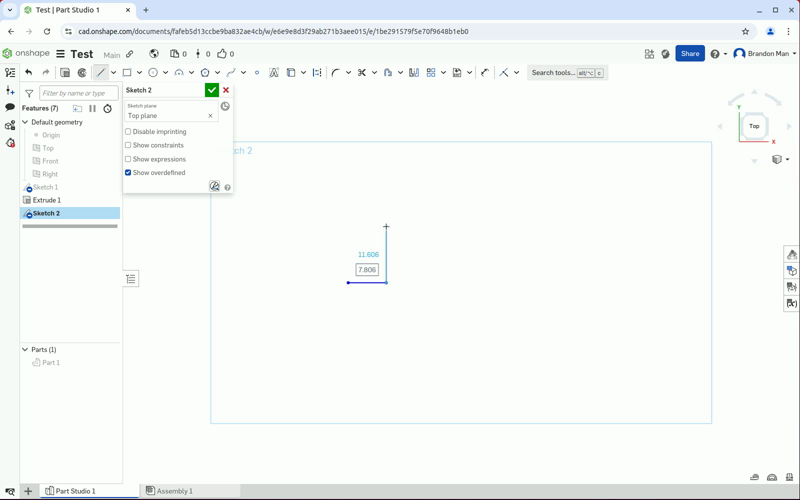
key_up(shift)
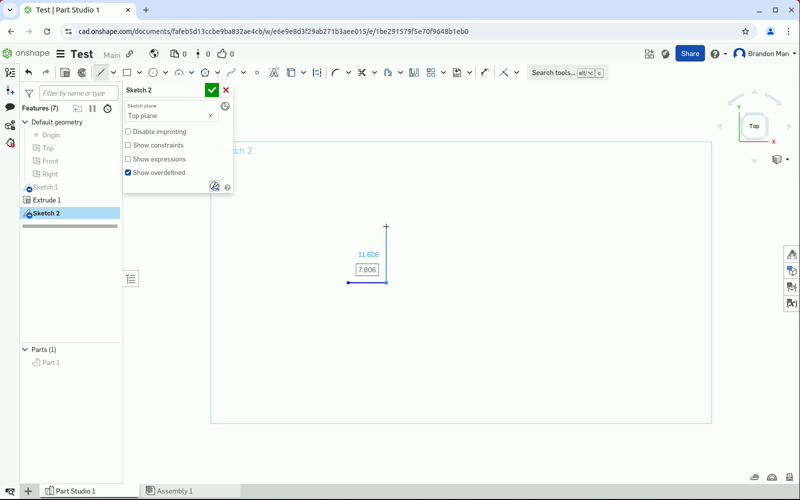
key_down(shift)
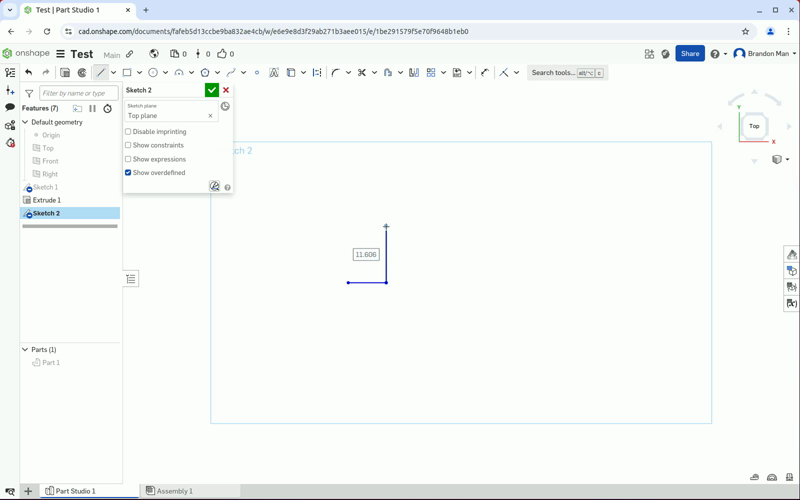
mouse_move(416, 226)
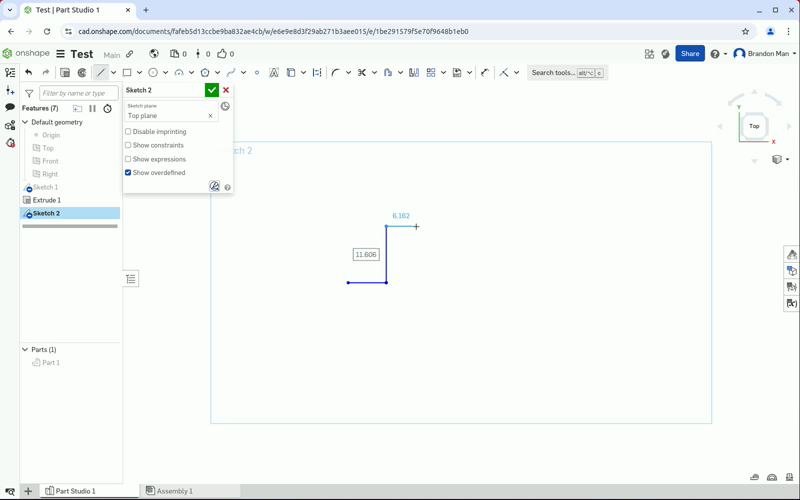
mouse_move(348, 226)
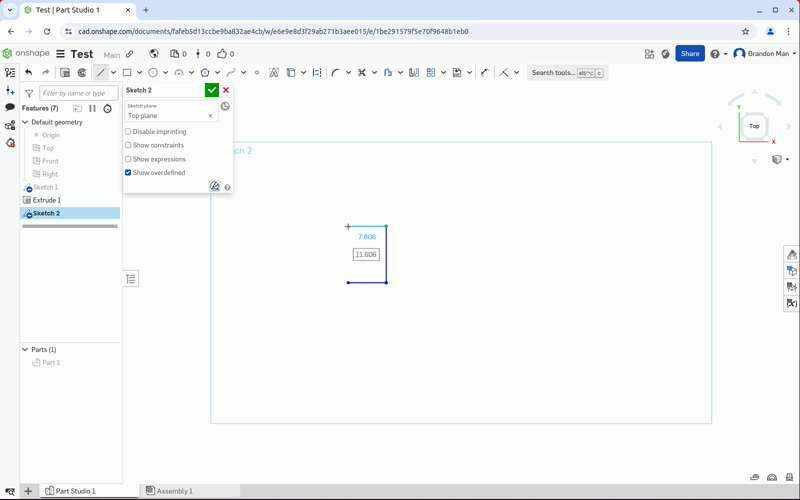
click(348, 226)
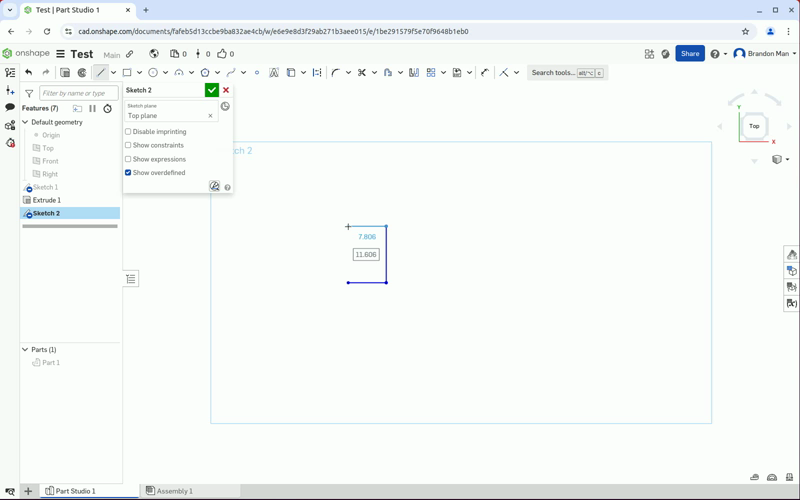
key_up(shift)
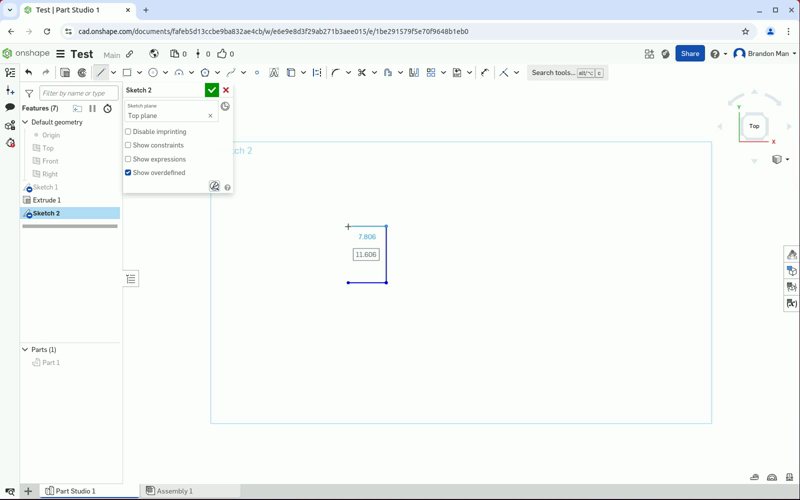
mouse_move(378, 226)
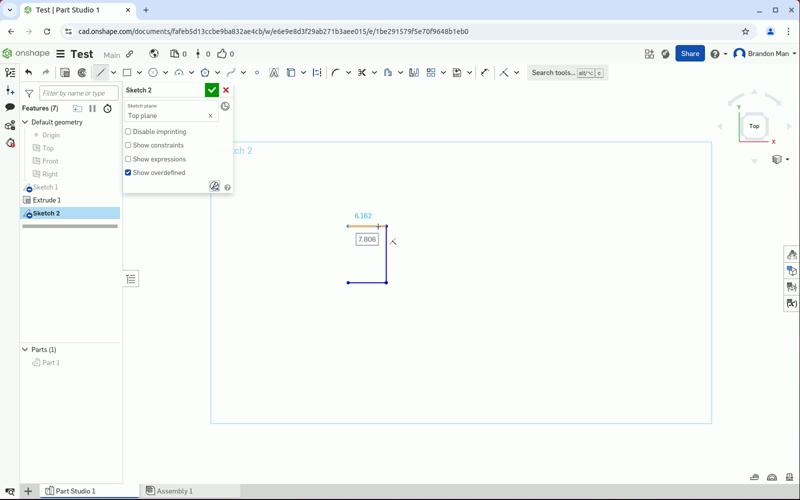
key_down(shift)
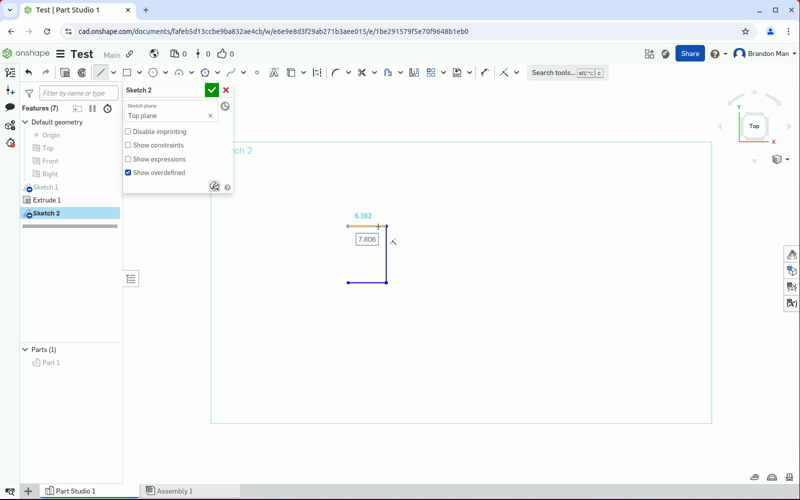
mouse_move(348, 282)
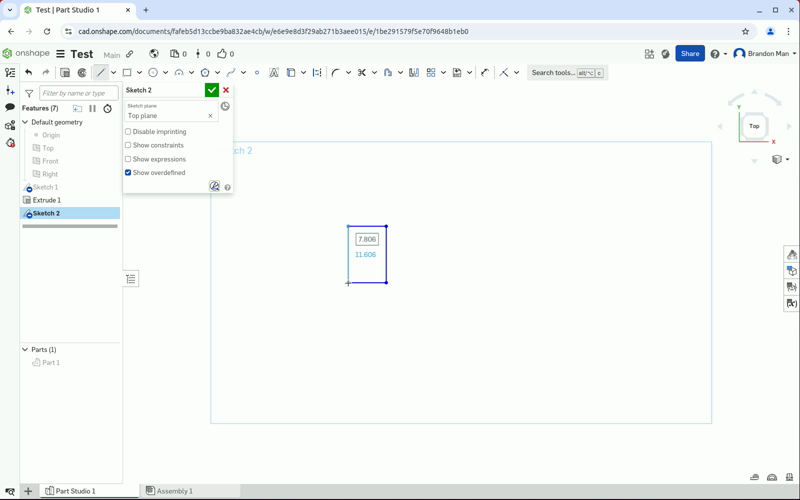
key_up(shift)
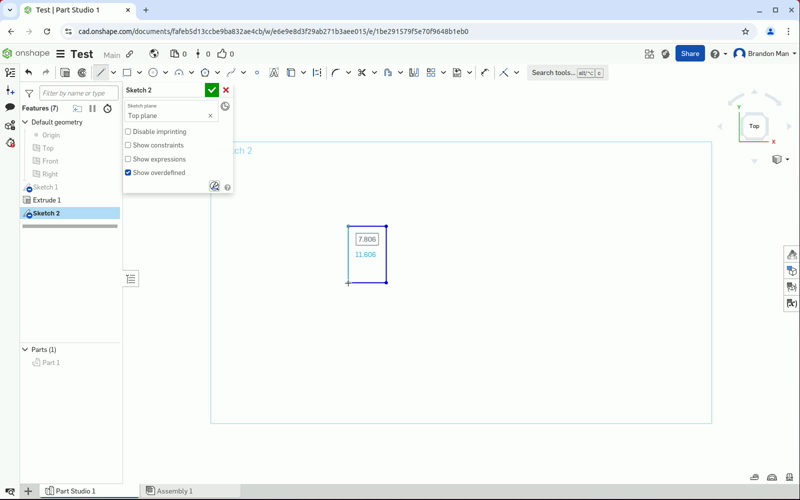
click(348, 282)
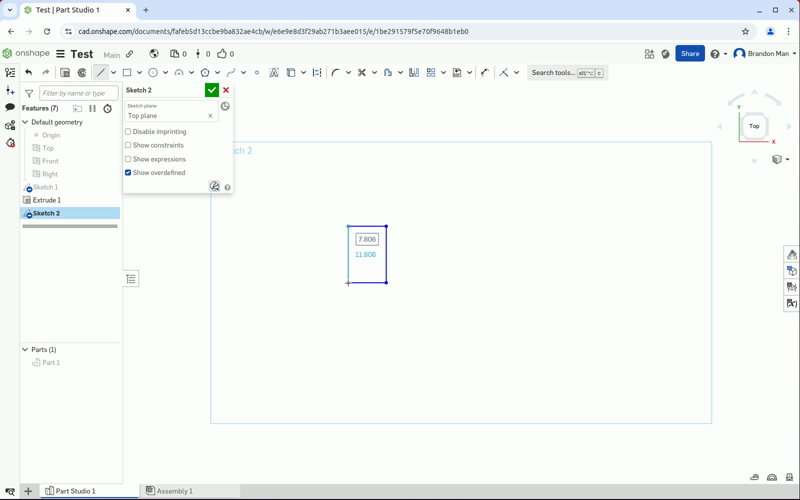
key(esc)
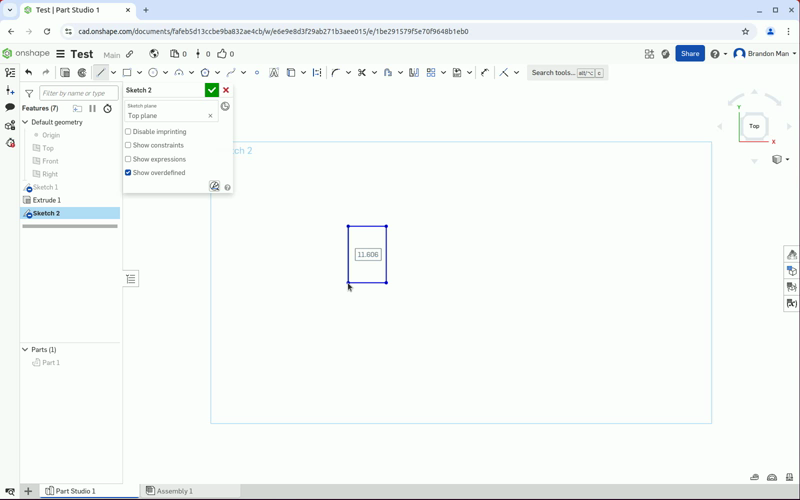
mouse_move(353, 266)
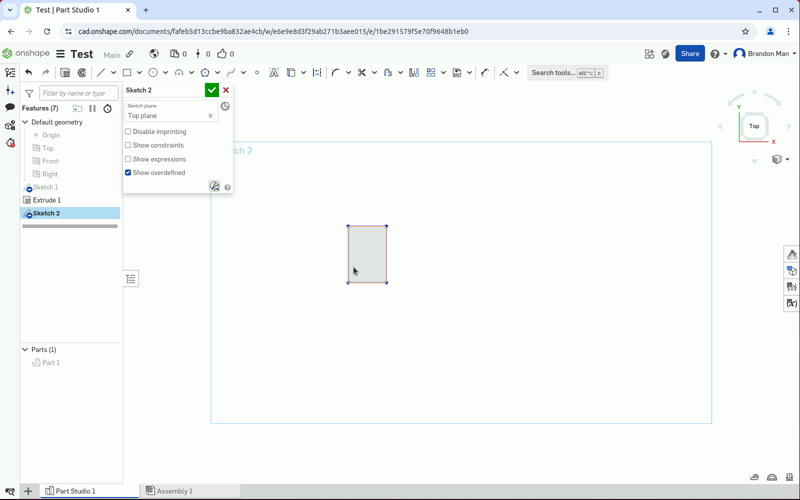
click(353, 266)
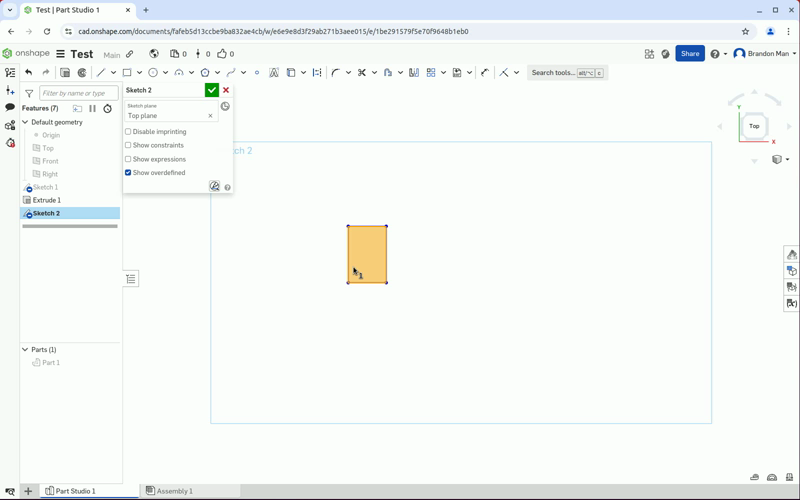
mouse_move(73, 352)
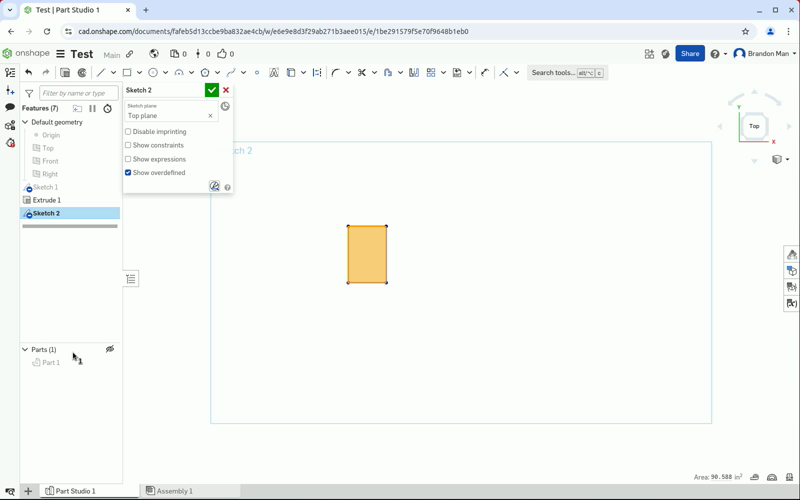
key(shift+y)
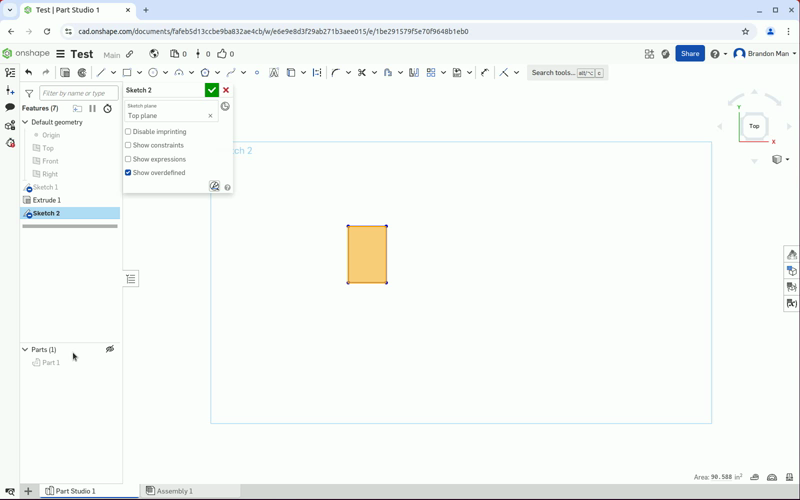
key(shift+e)
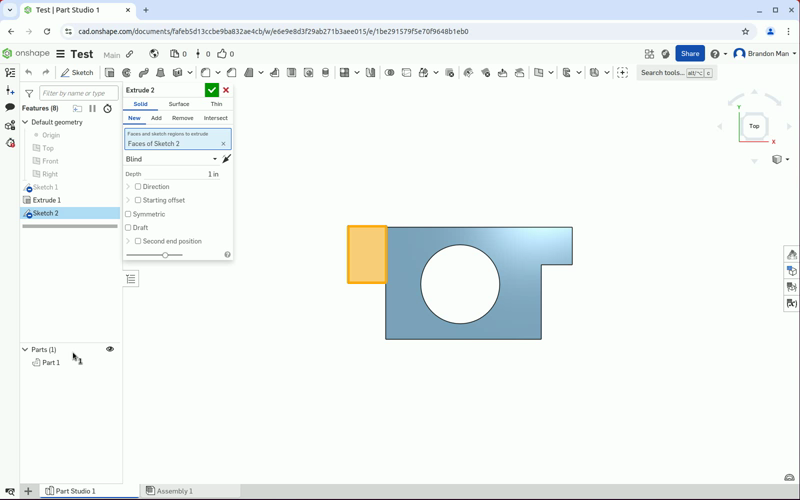
mouse_move(143, 106)
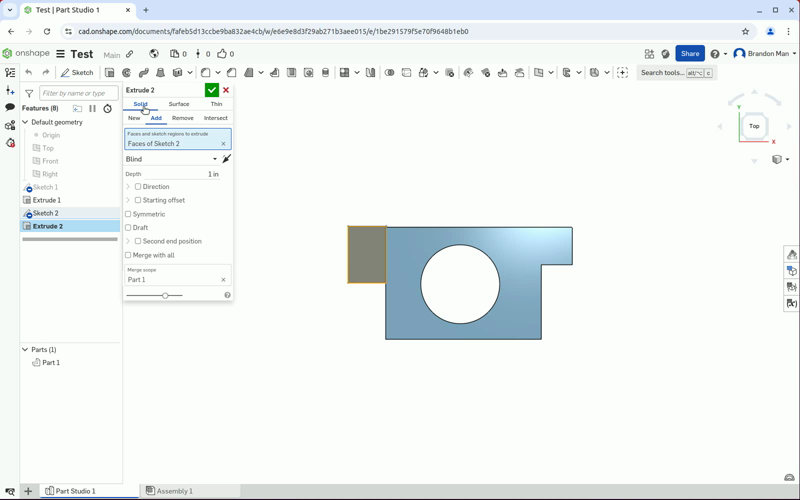
click(143, 106)
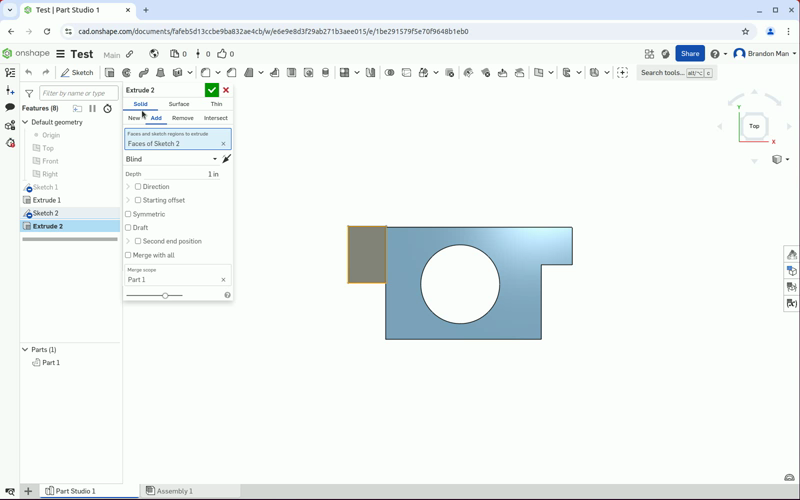
mouse_move(137, 120)
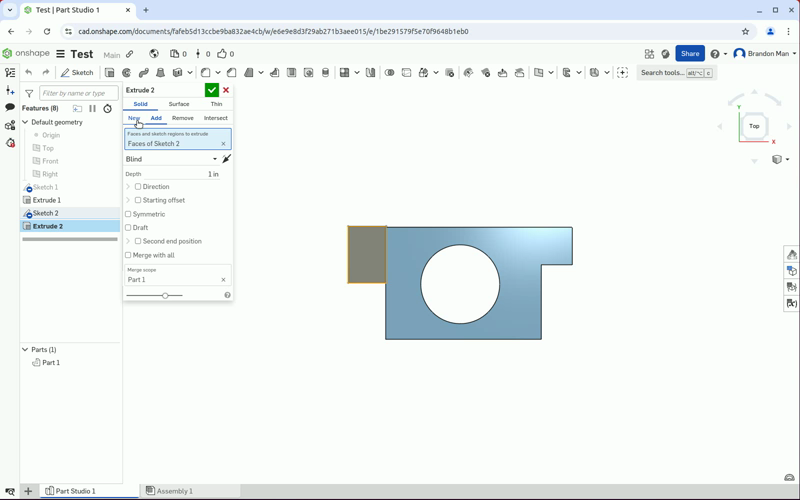
click(137, 120)
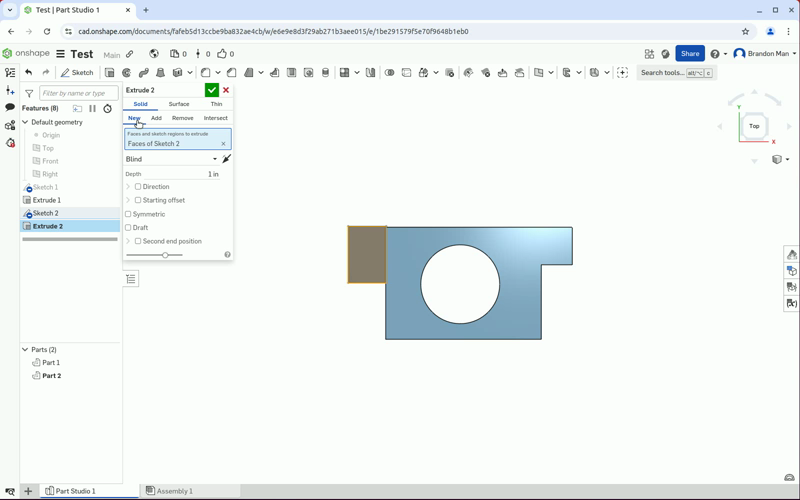
key(tab, 4)
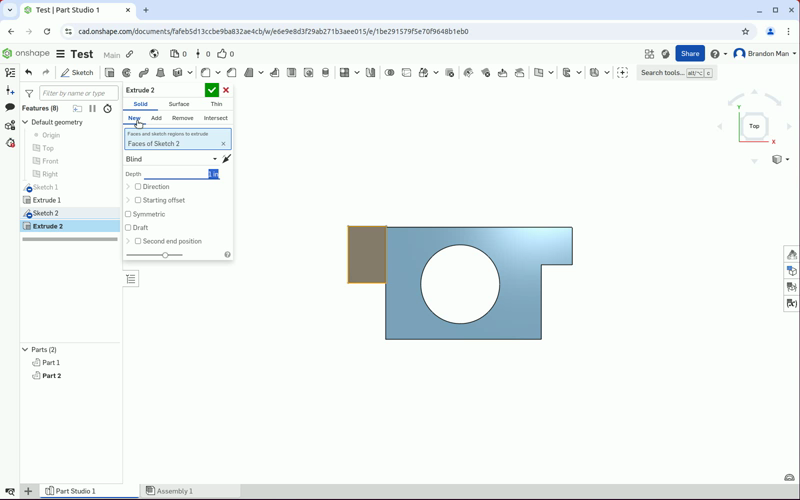
text(15.405)
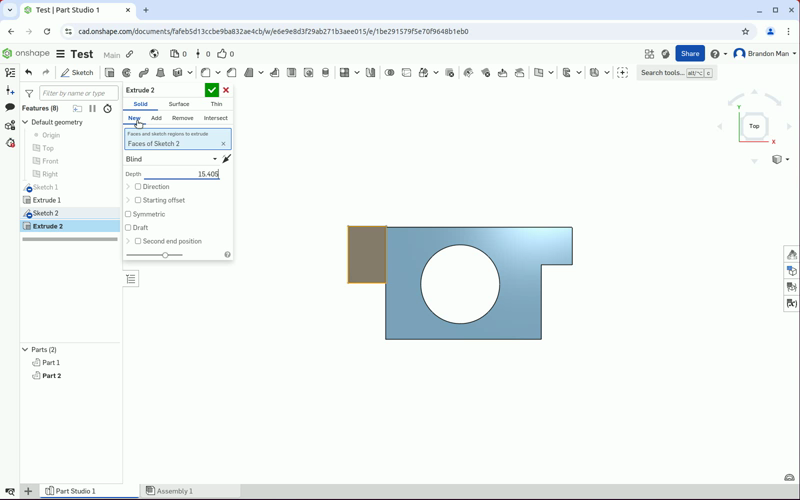
key(enter)
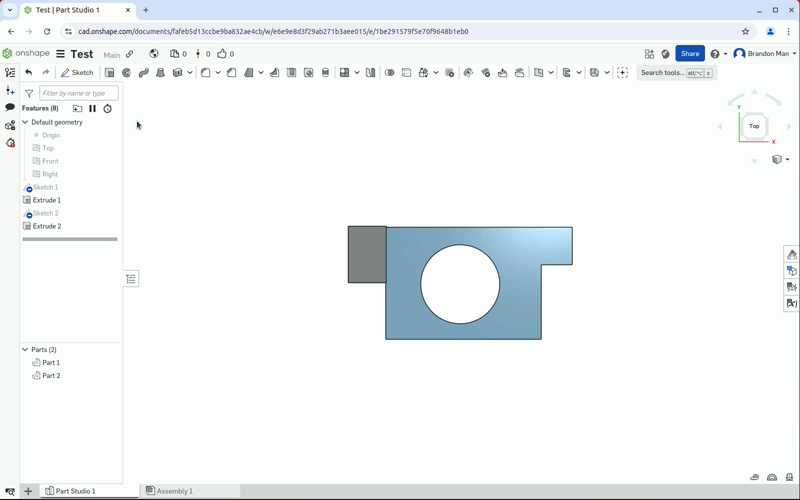
key(shift+h)
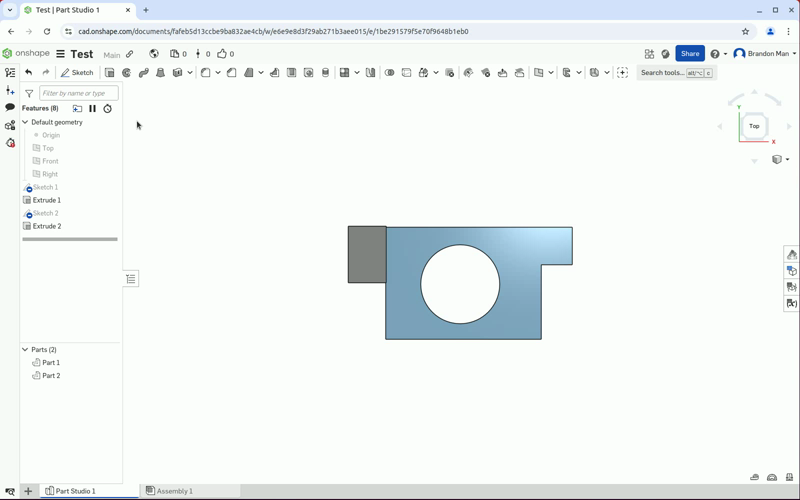
key(shift+h)
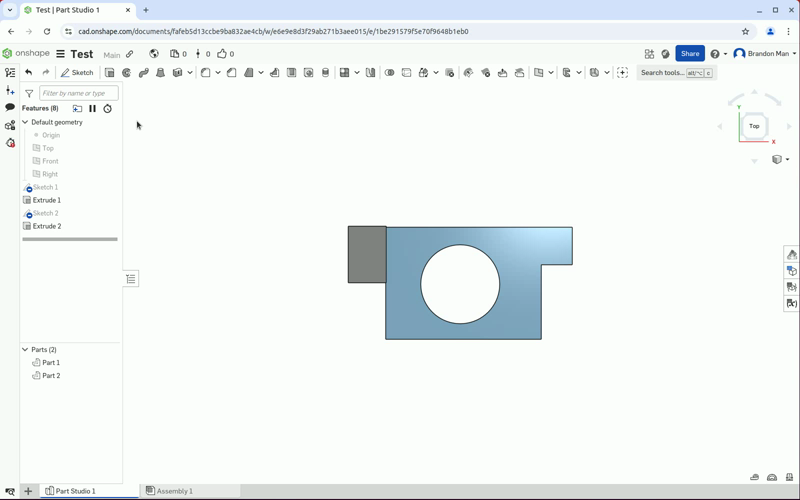
mouse_move(73, 189)
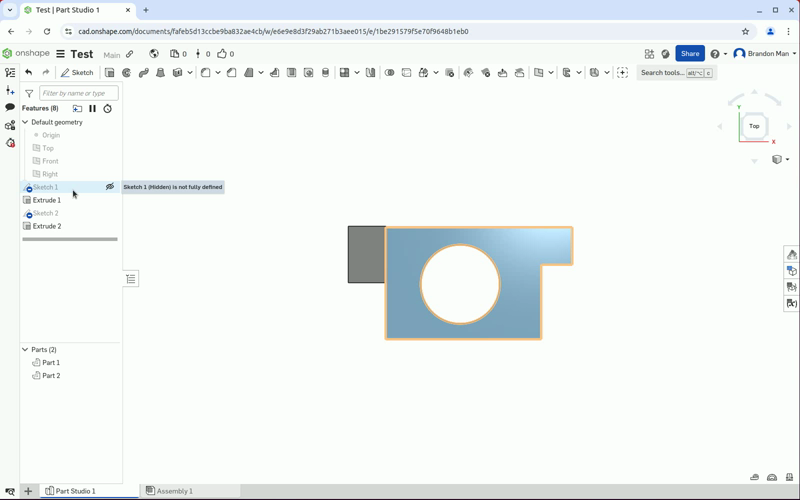
click(73, 189)
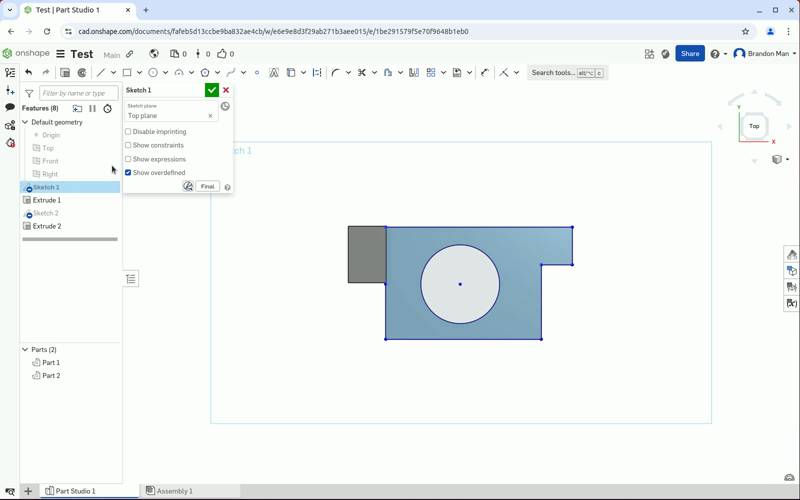
mouse_move(229, 92)
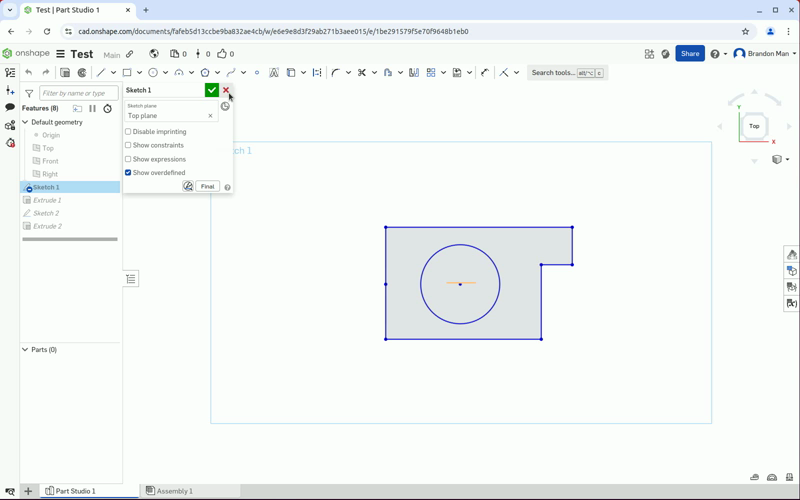
click(229, 92)
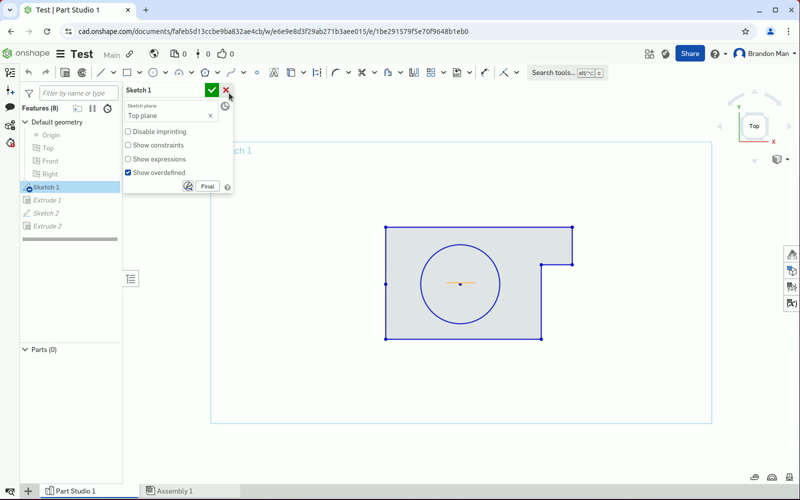
key(shift+s)
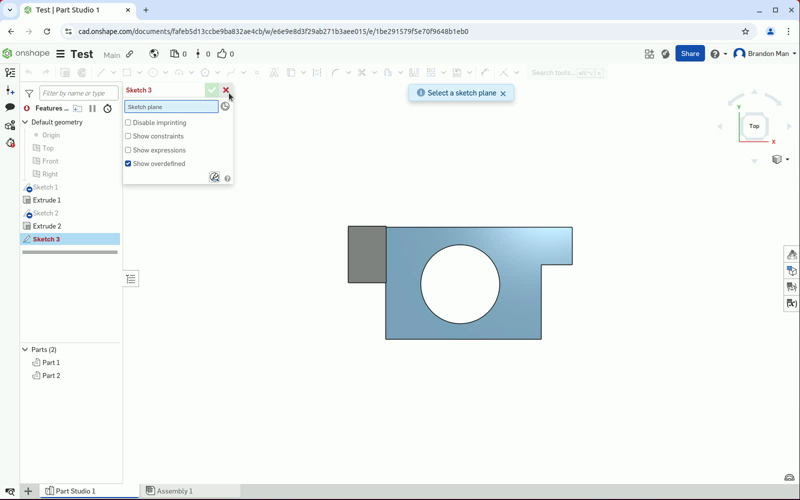
mouse_move(73, 150)
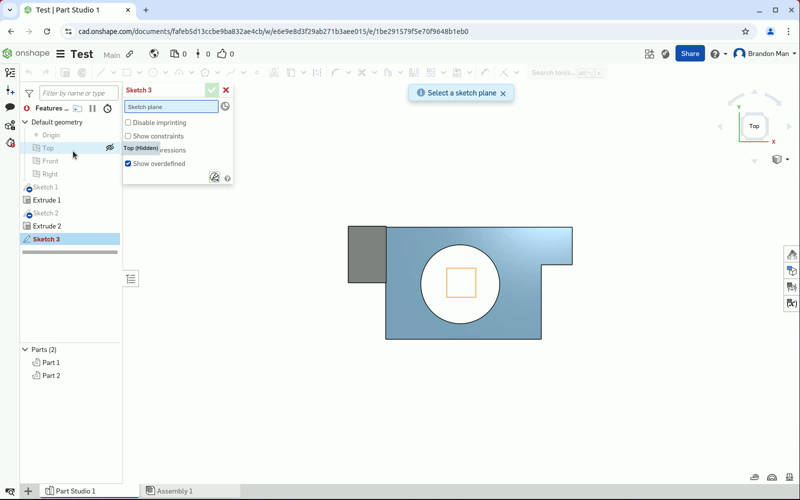
click(73, 150)
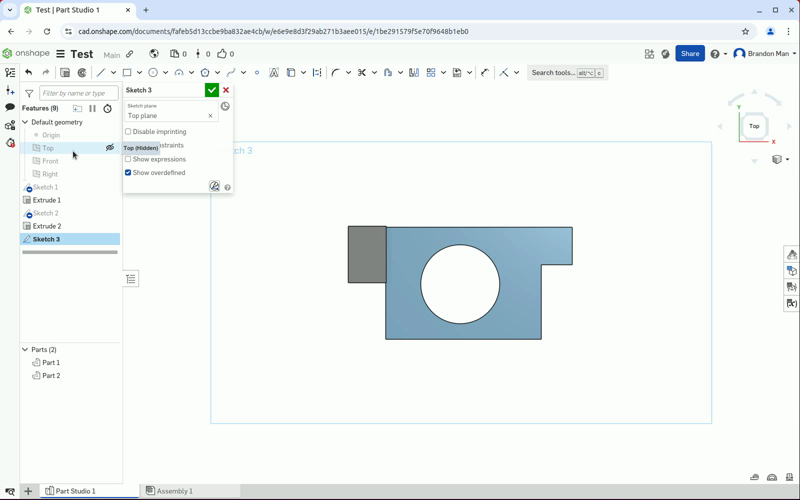
mouse_move(73, 352)
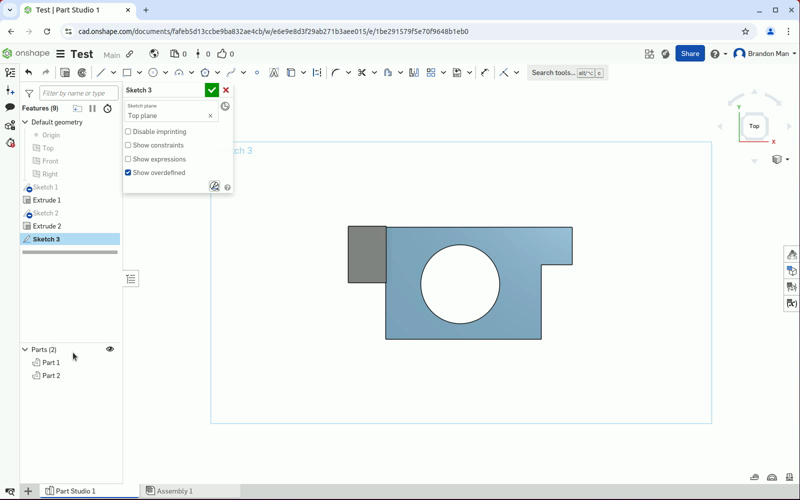
key(y)
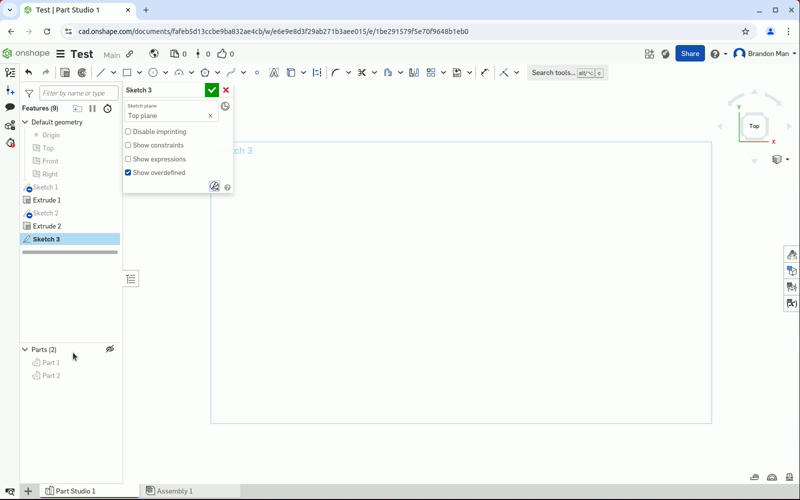
key(l)
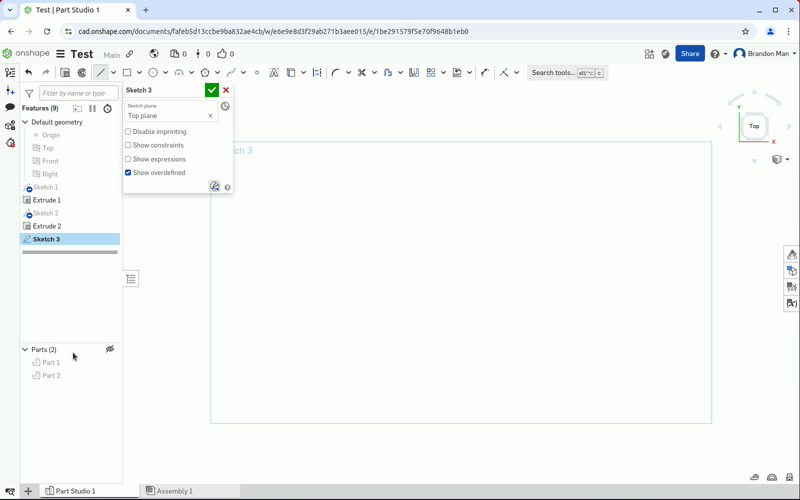
key_down(shift)
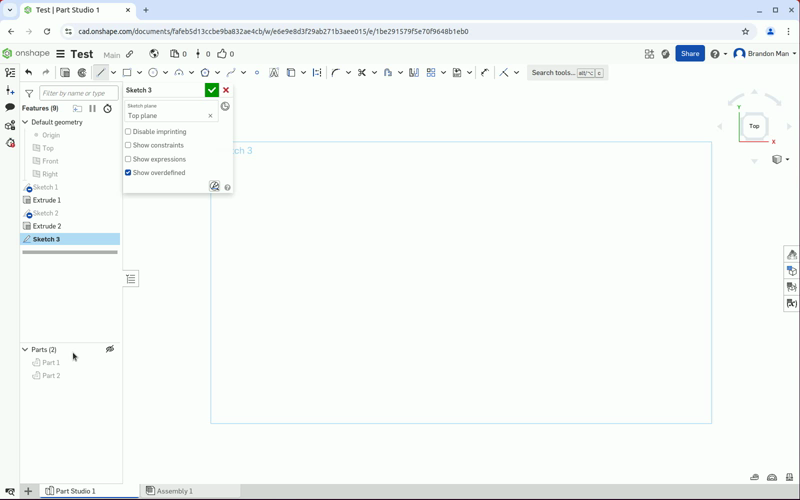
mouse_move(348, 339)
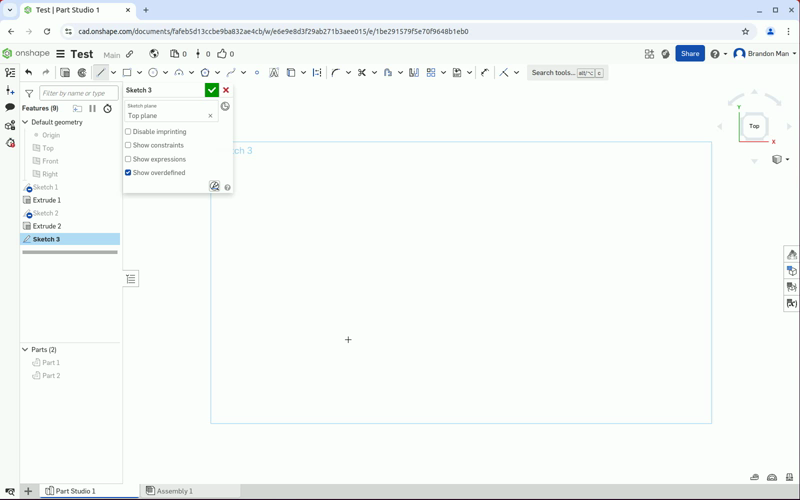
click(348, 339)
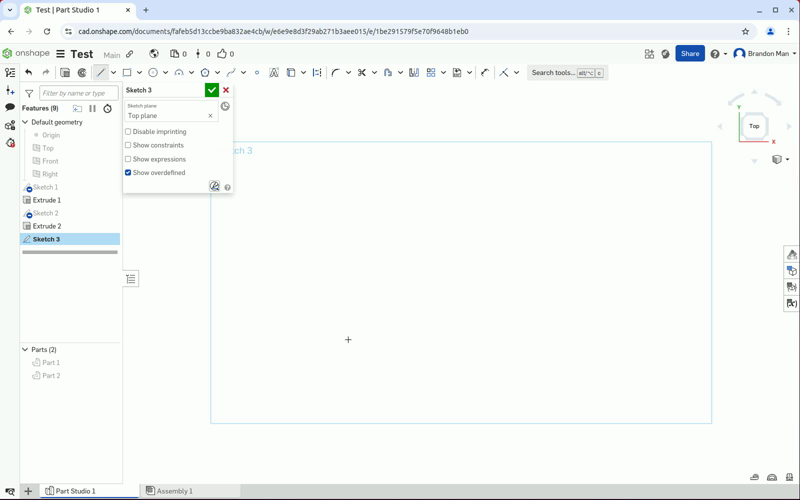
key_up(shift)
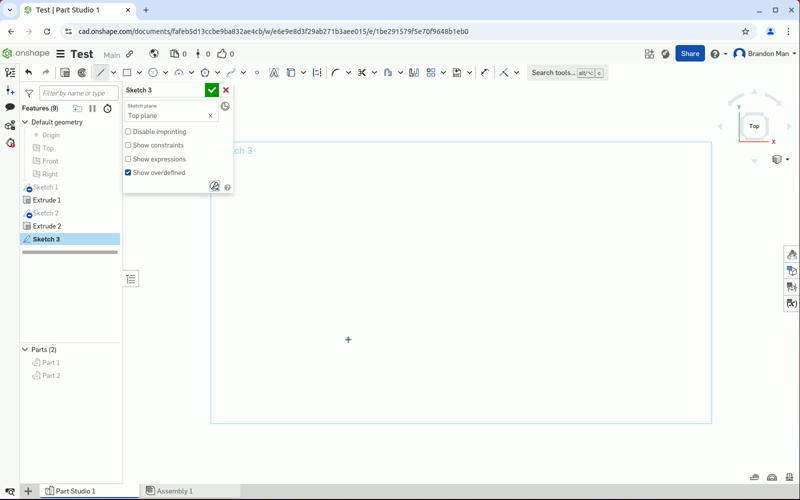
key_down(shift)
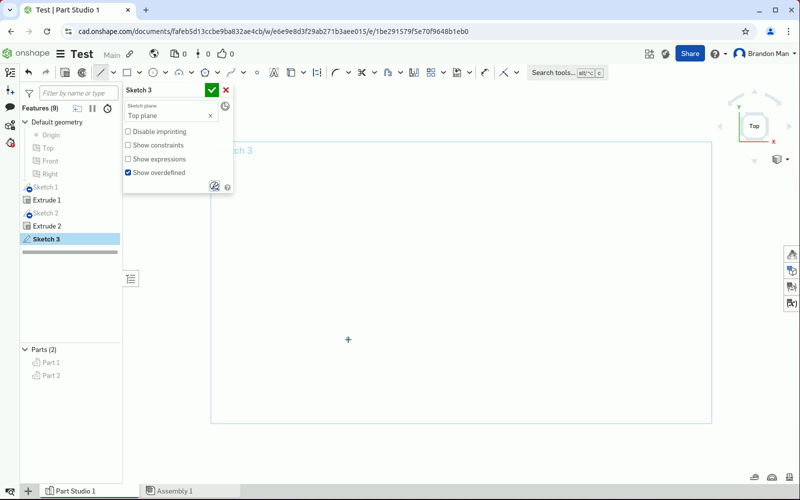
mouse_move(378, 339)
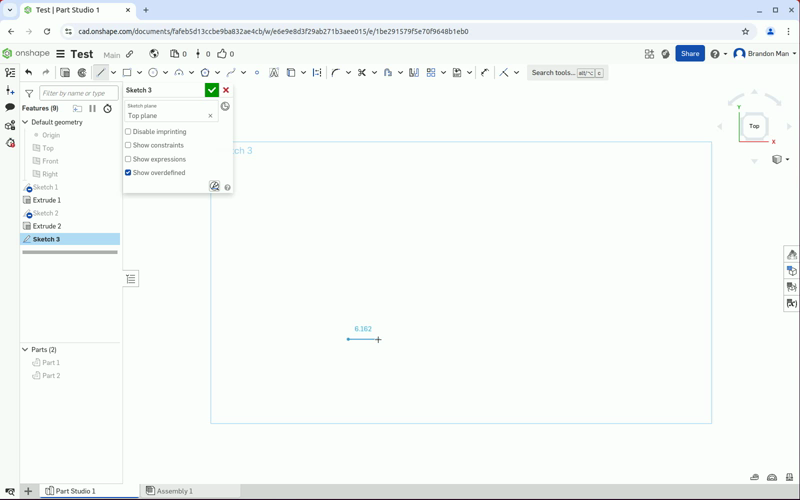
mouse_move(386, 339)
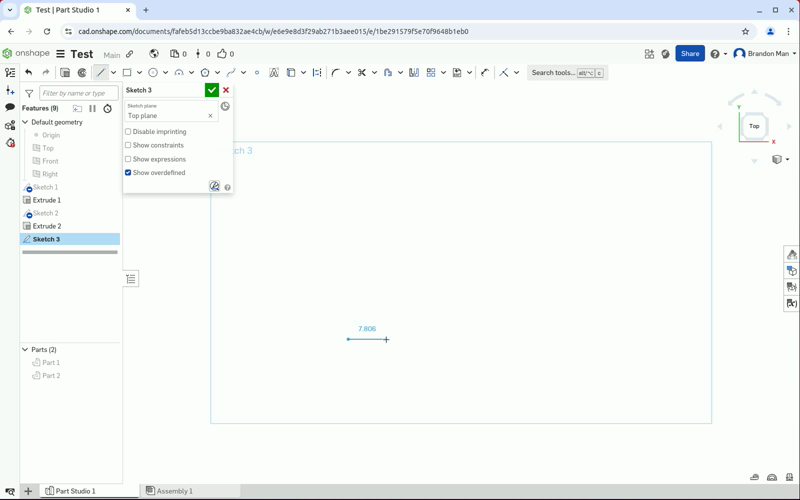
click(386, 339)
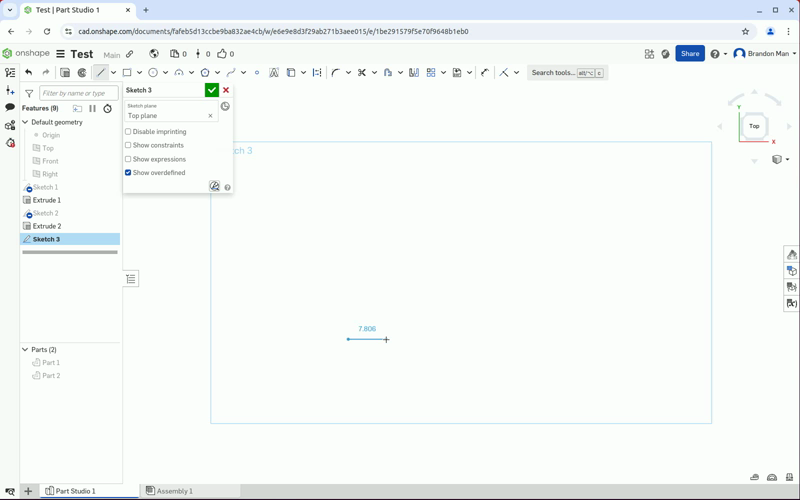
key_up(shift)
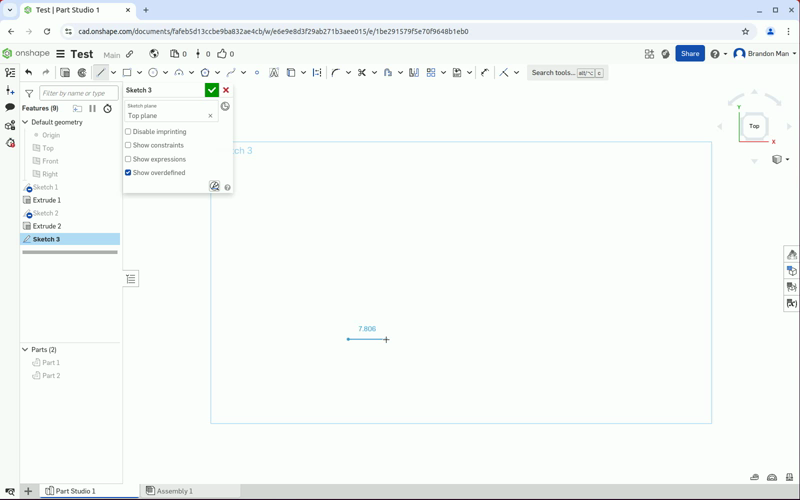
key_down(shift)
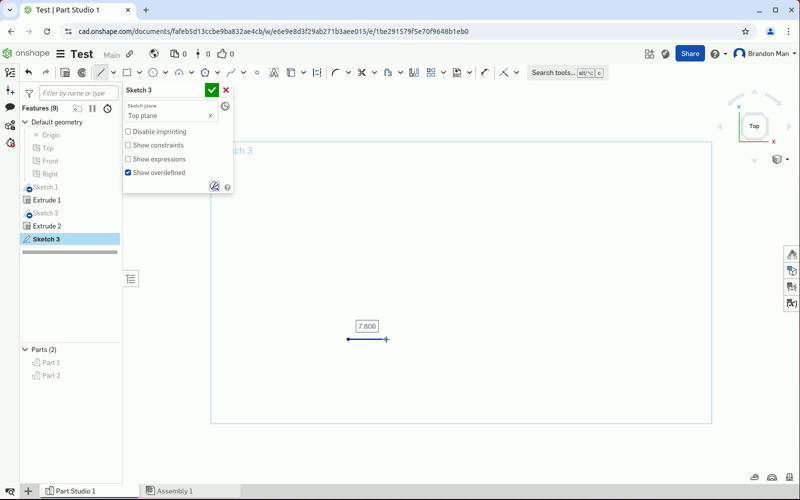
mouse_move(416, 339)
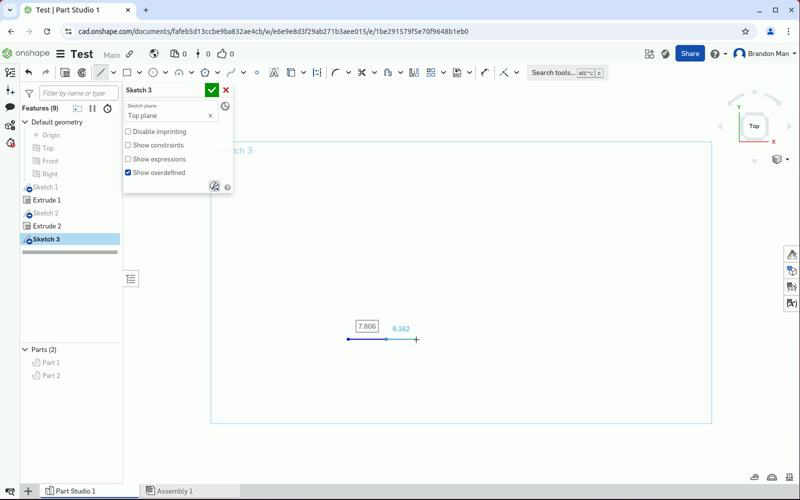
mouse_move(386, 282)
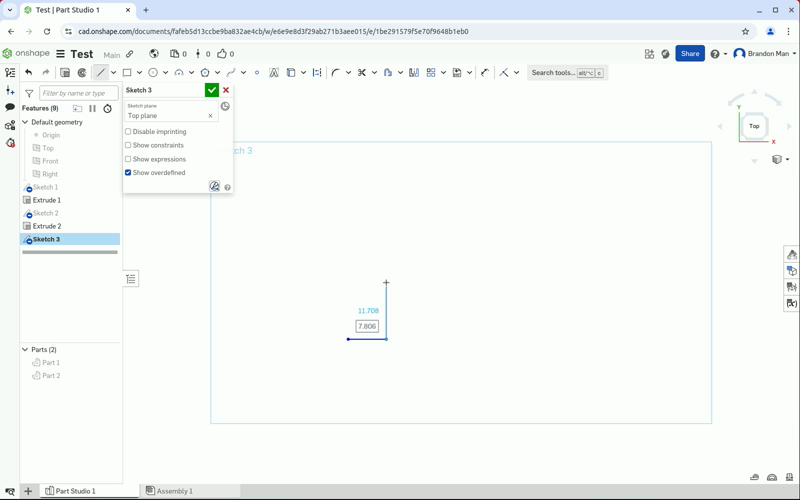
click(386, 282)
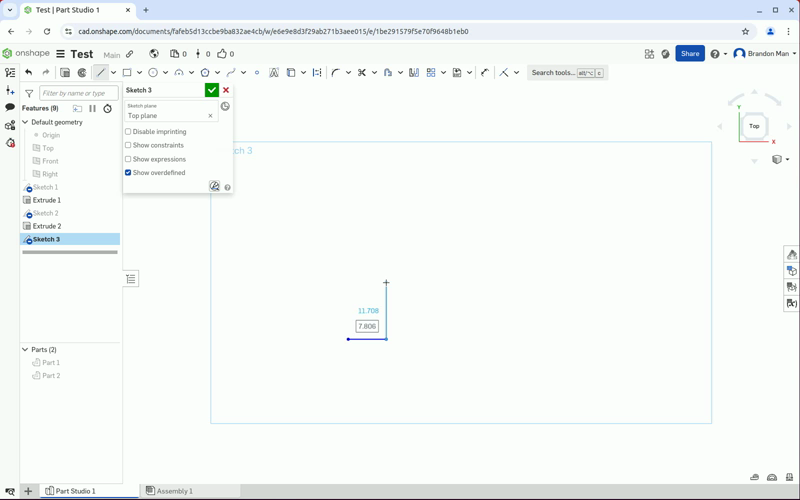
key_up(shift)
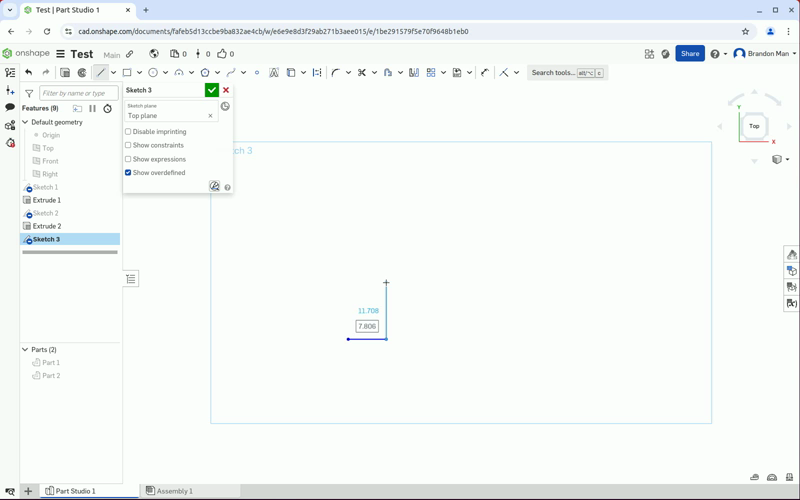
key_down(shift)
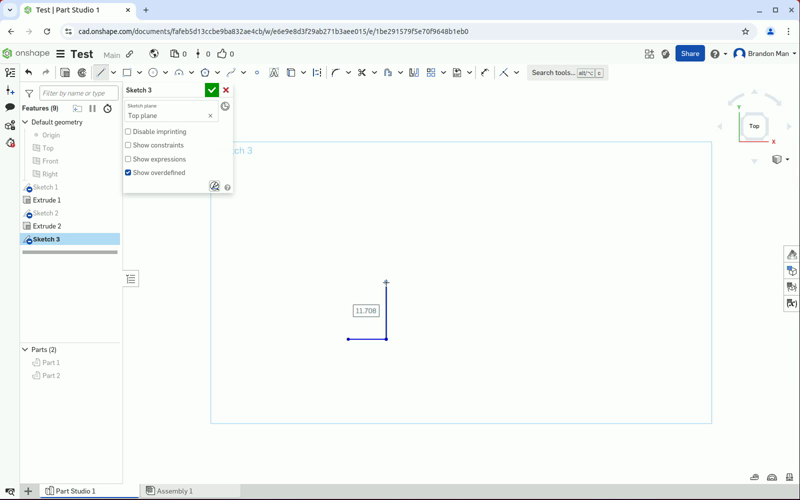
mouse_move(416, 282)
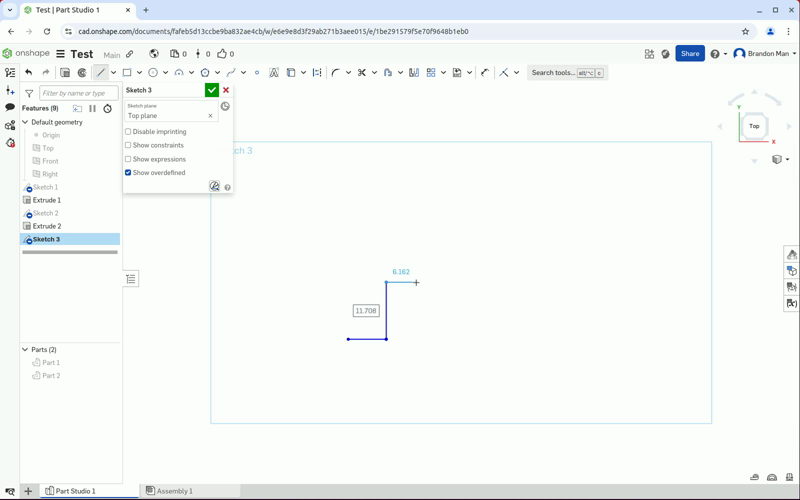
mouse_move(348, 282)
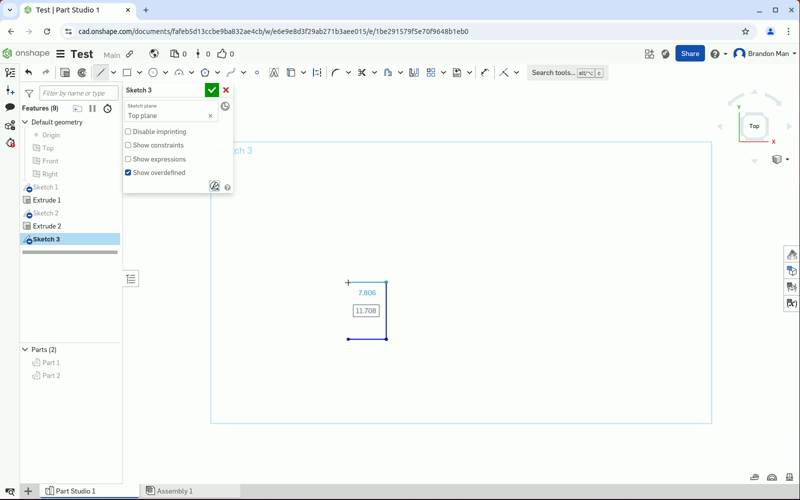
click(348, 282)
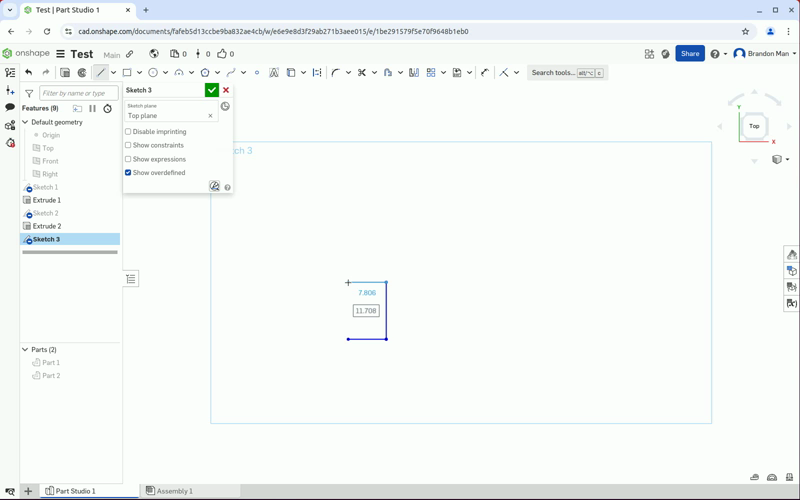
key_up(shift)
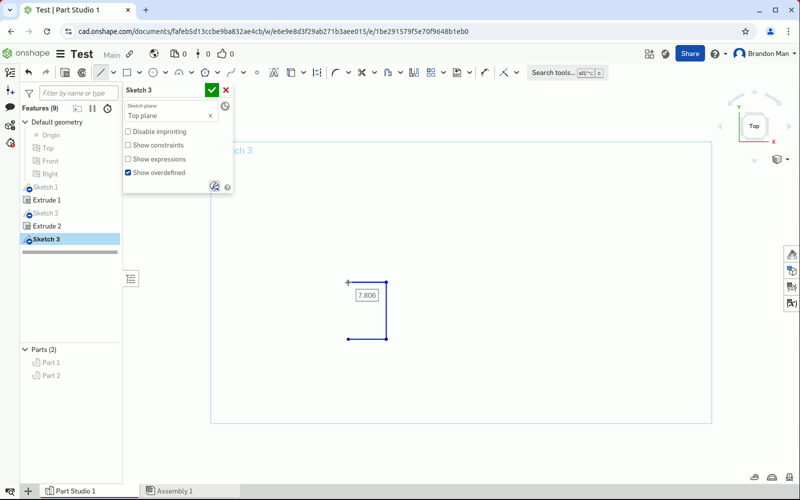
mouse_move(378, 282)
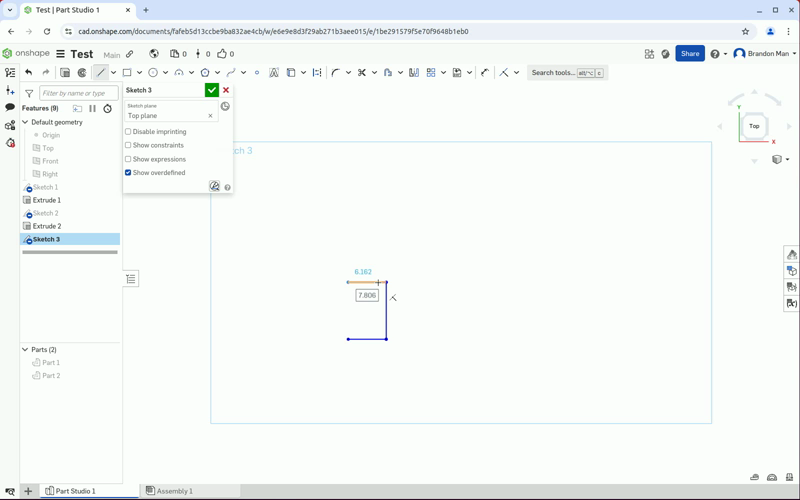
key_down(shift)
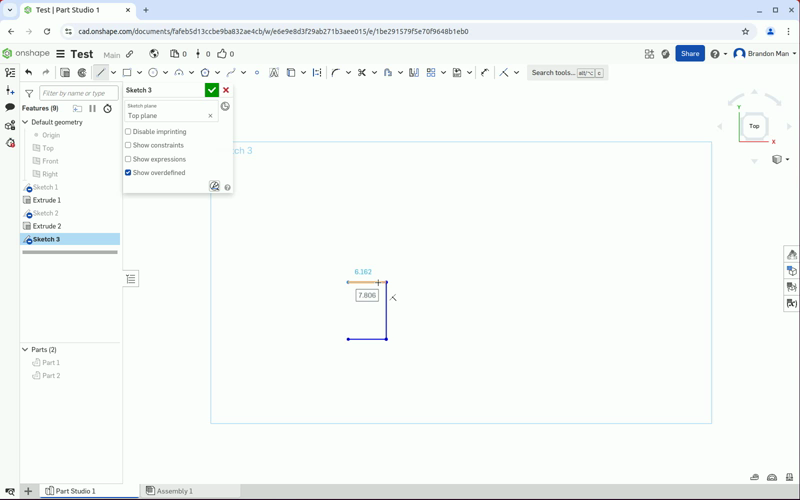
mouse_move(348, 339)
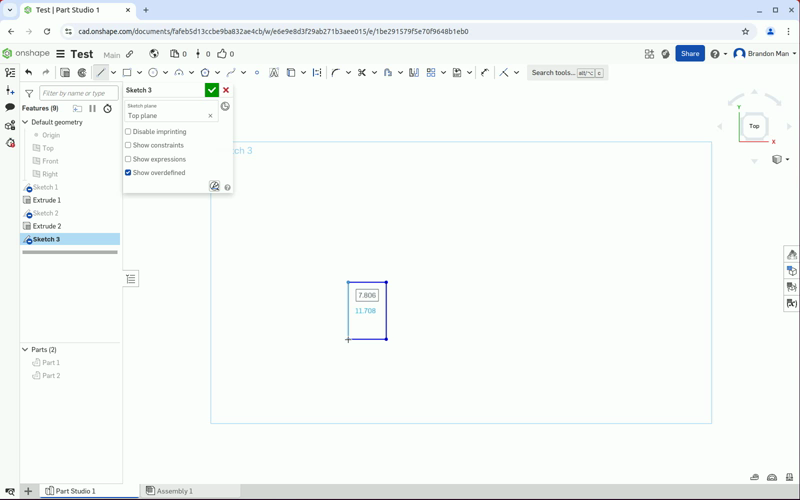
key_up(shift)
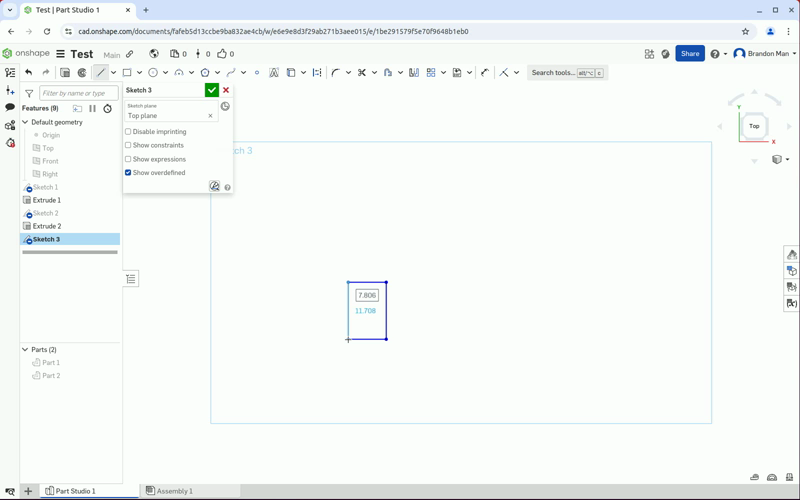
click(348, 339)
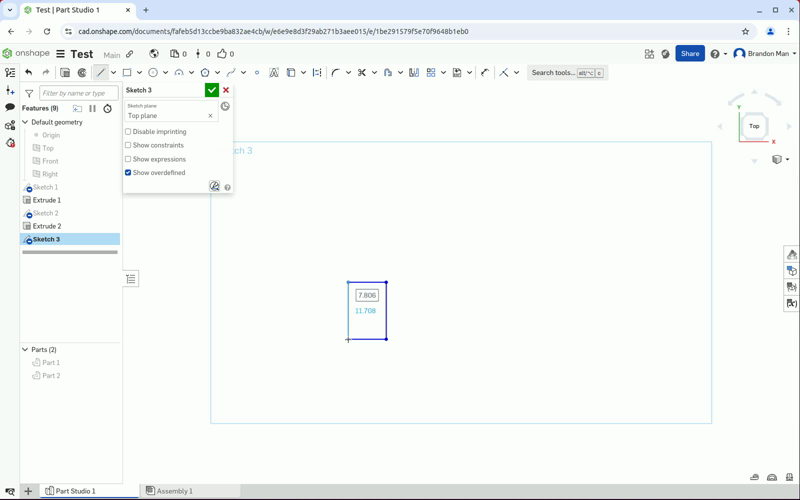
key(esc)
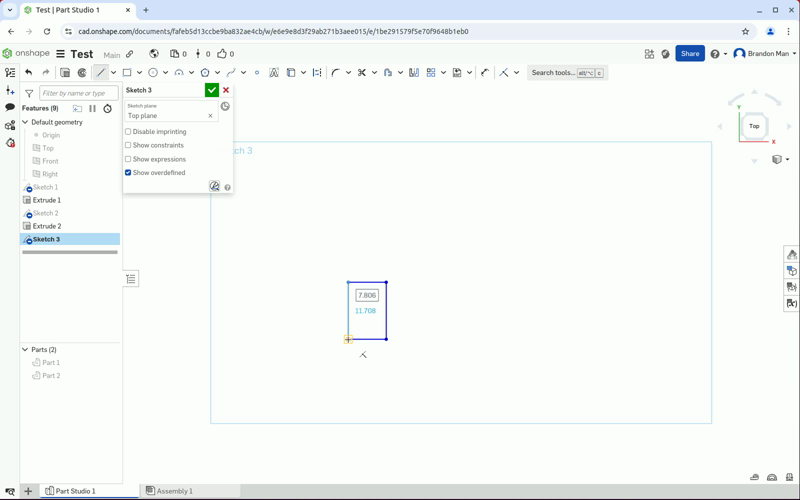
mouse_move(350, 294)
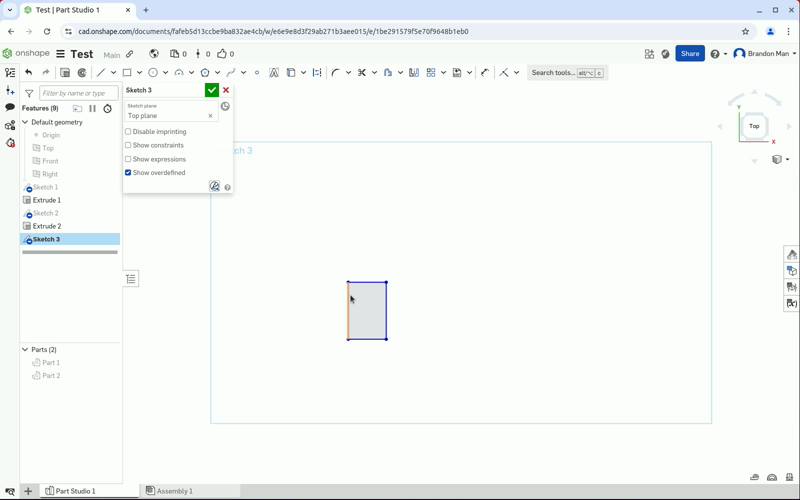
click(350, 294)
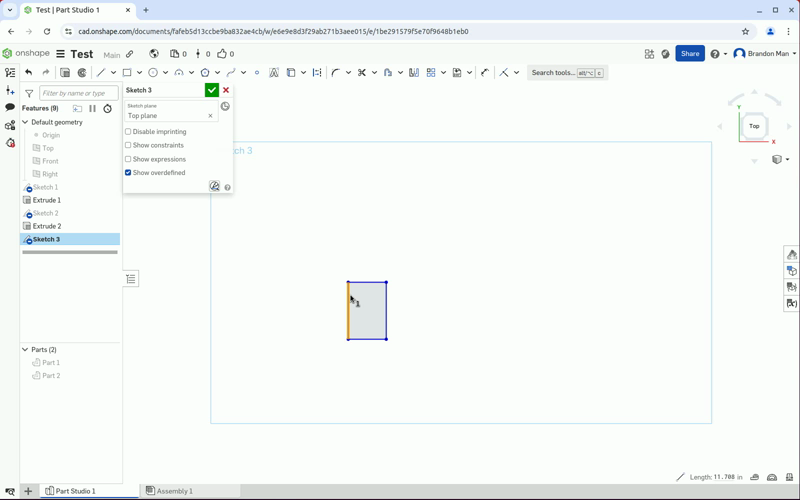
mouse_move(73, 352)
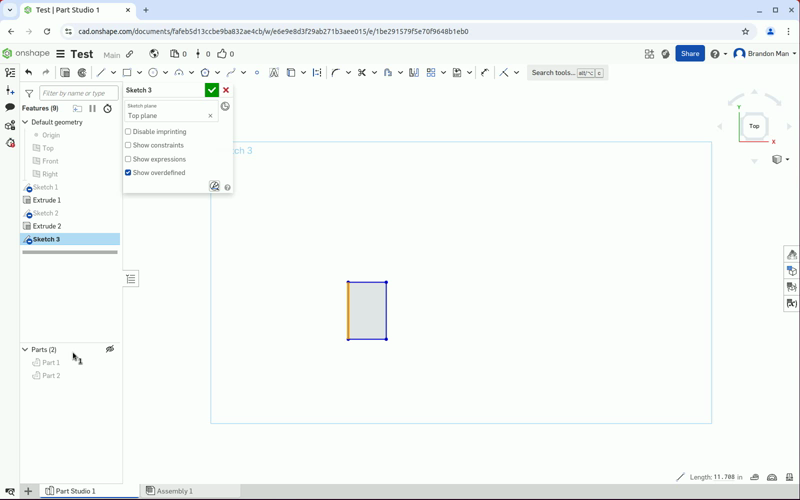
key(shift+y)
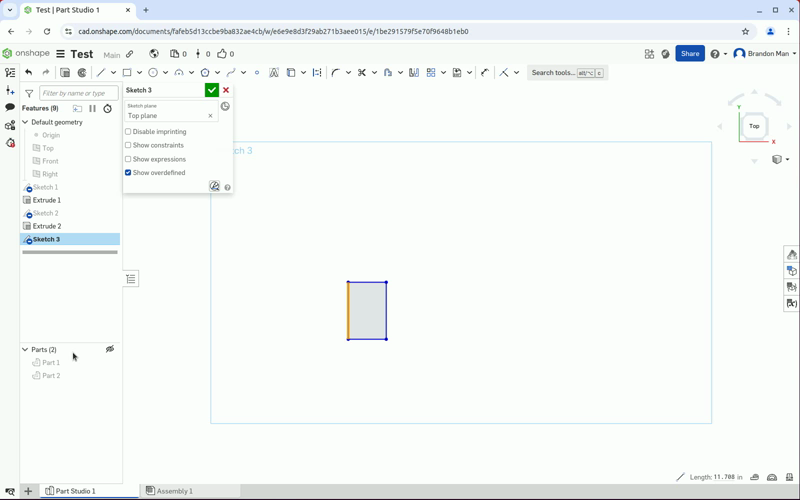
key(shift+e)
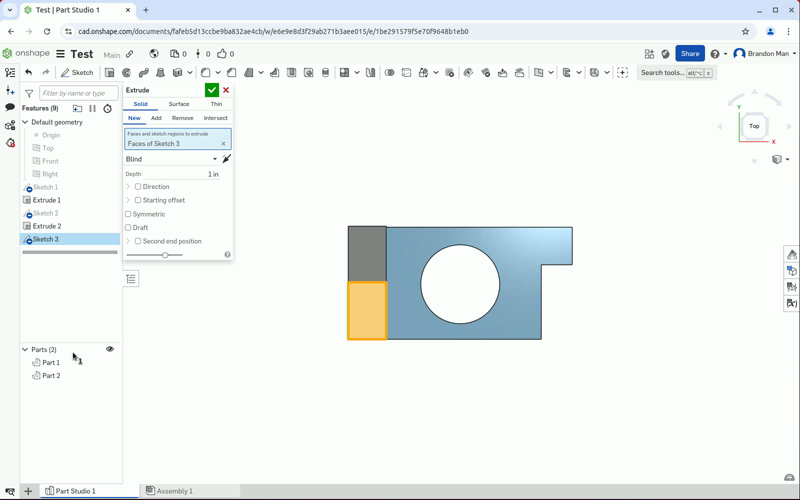
mouse_move(143, 106)
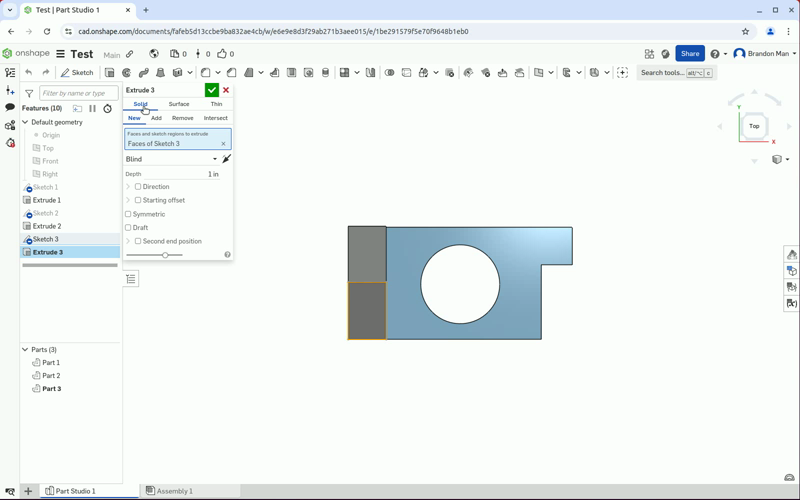
click(143, 106)
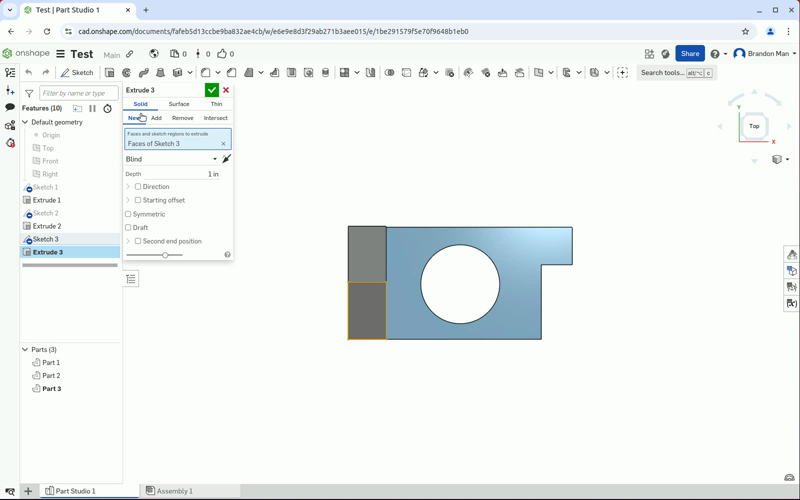
mouse_move(137, 120)
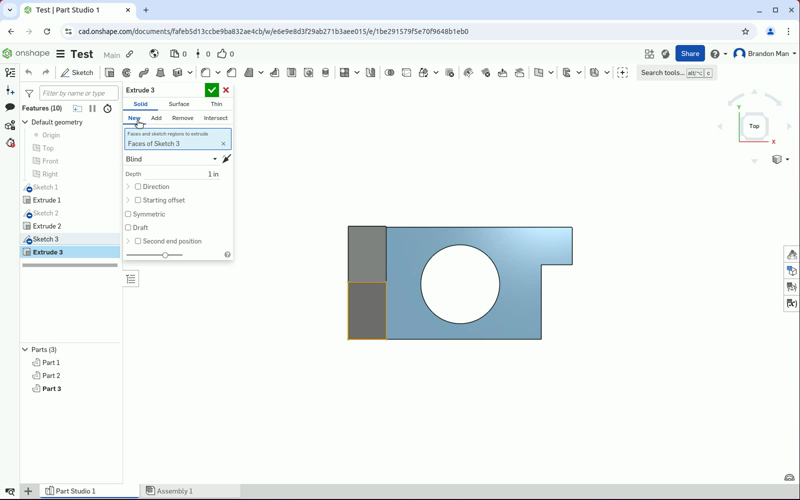
click(137, 120)
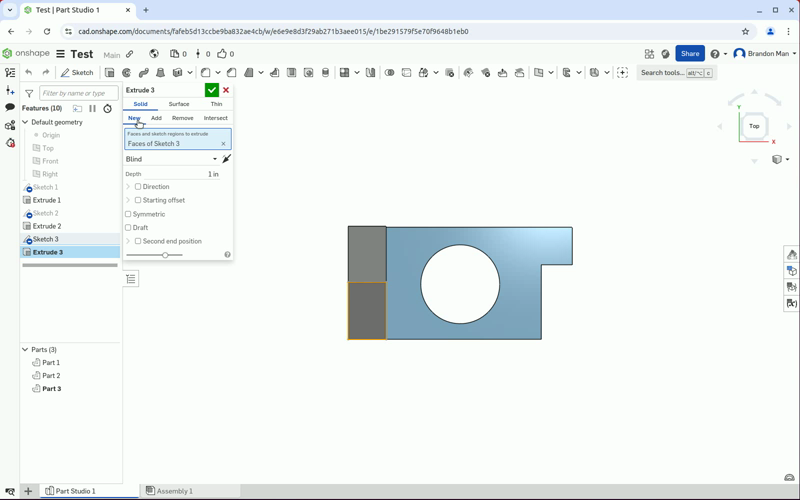
key(tab, 4)
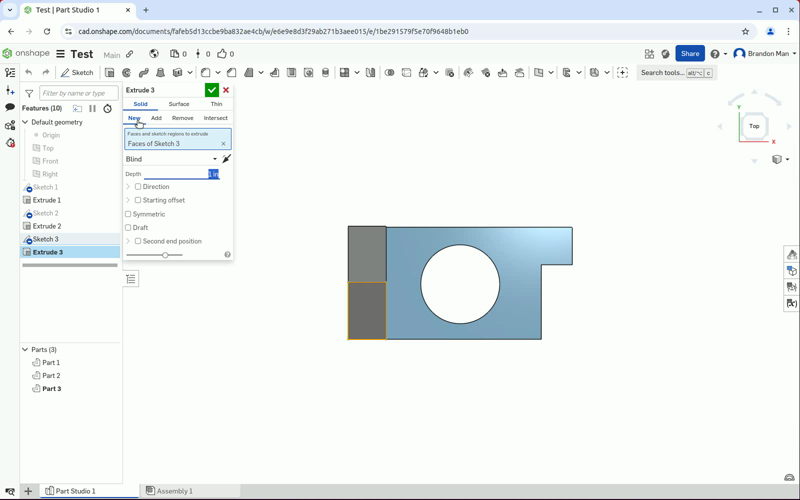
text(10.351)
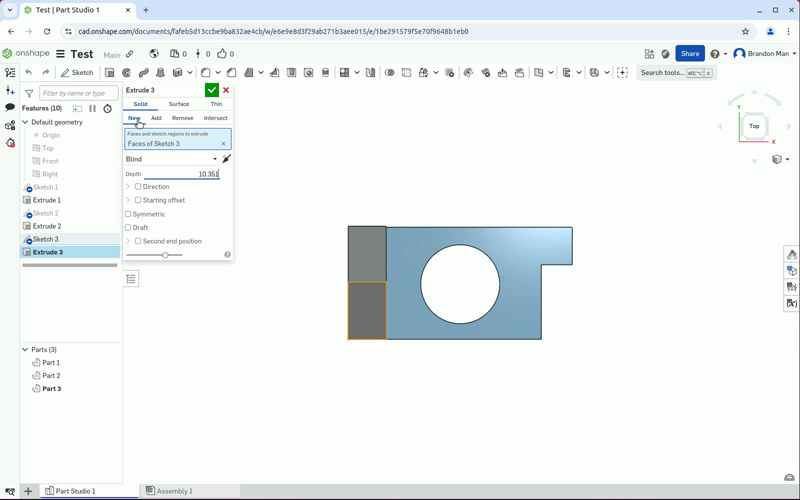
key(enter)
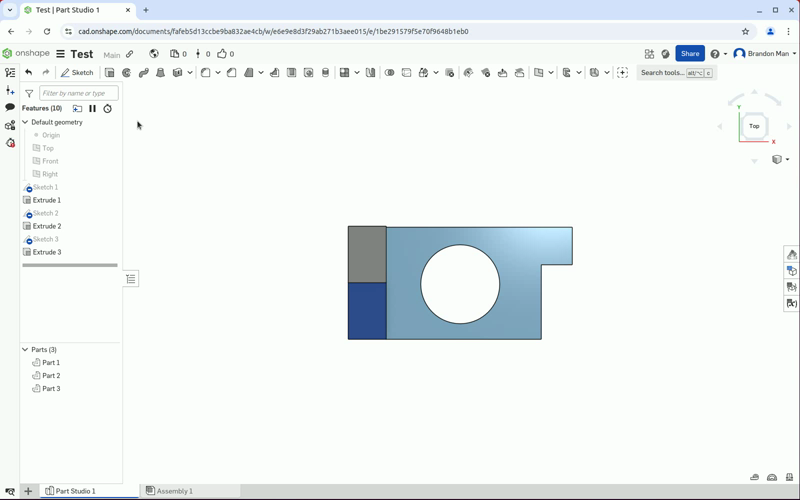
key(shift+h)
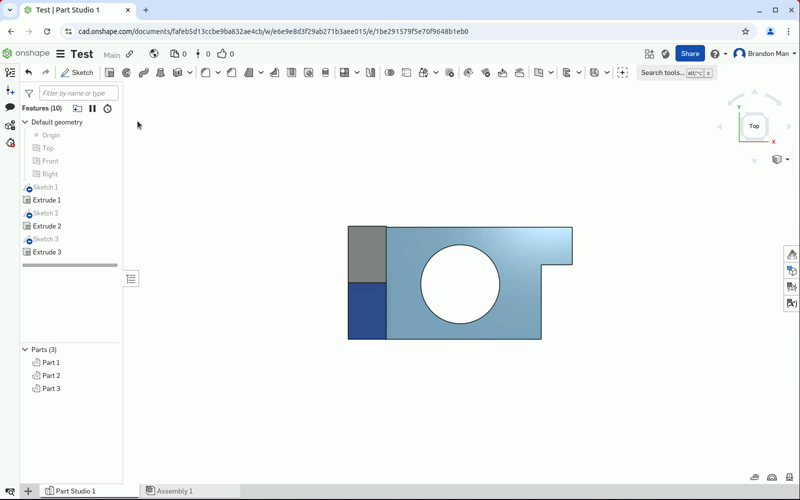
key(shift+h)
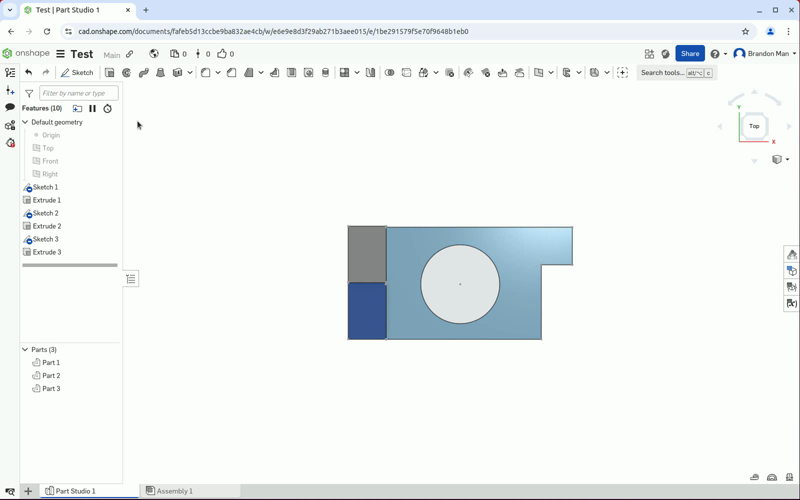
key(shift+7)
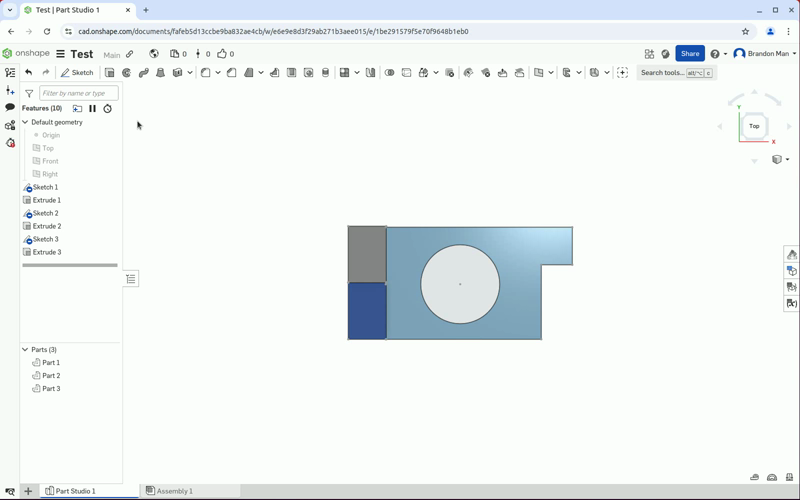
key(up, 3)
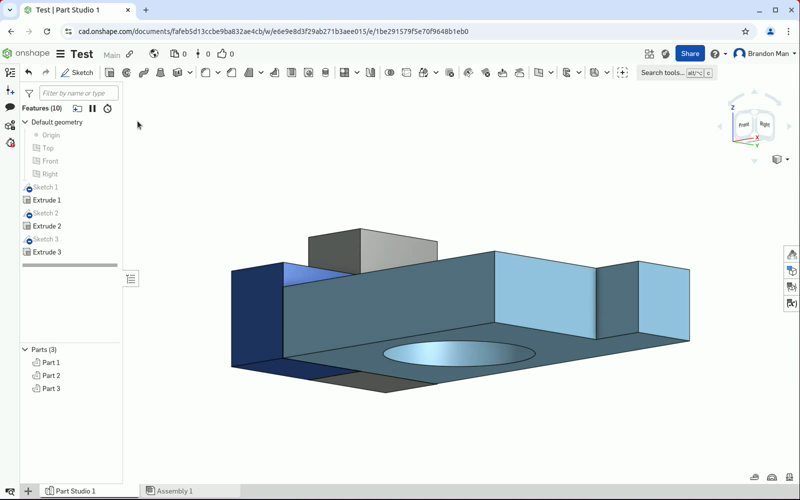
key(left, 3)
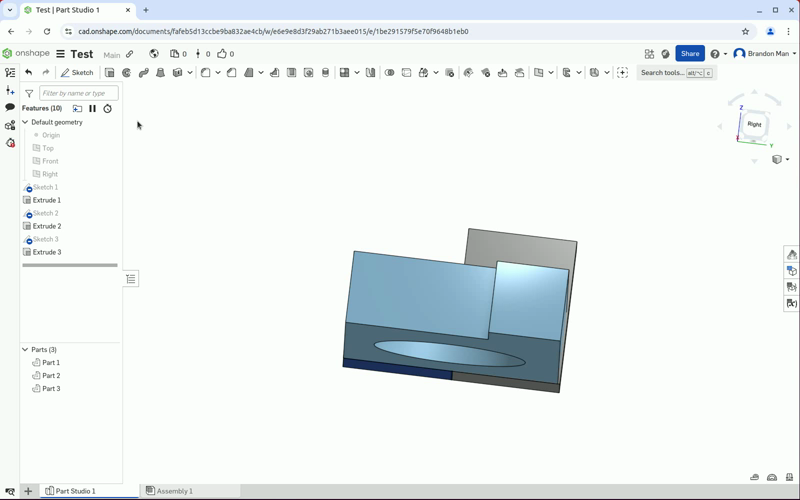
key(right, 3)
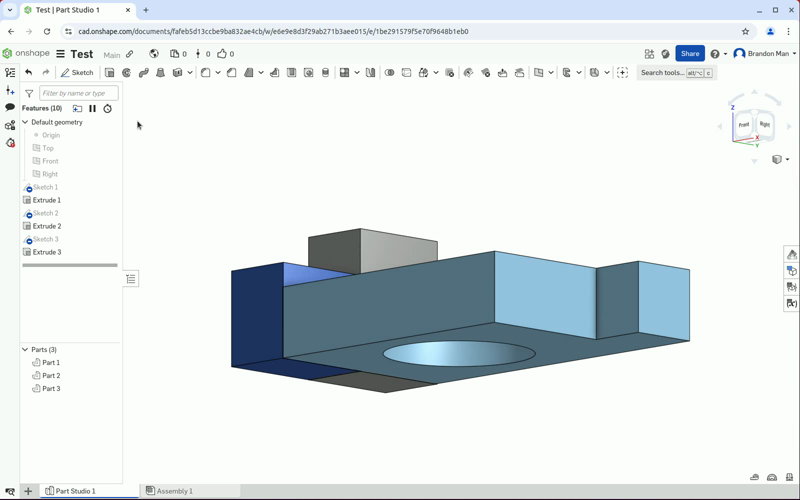
key(down, 3)
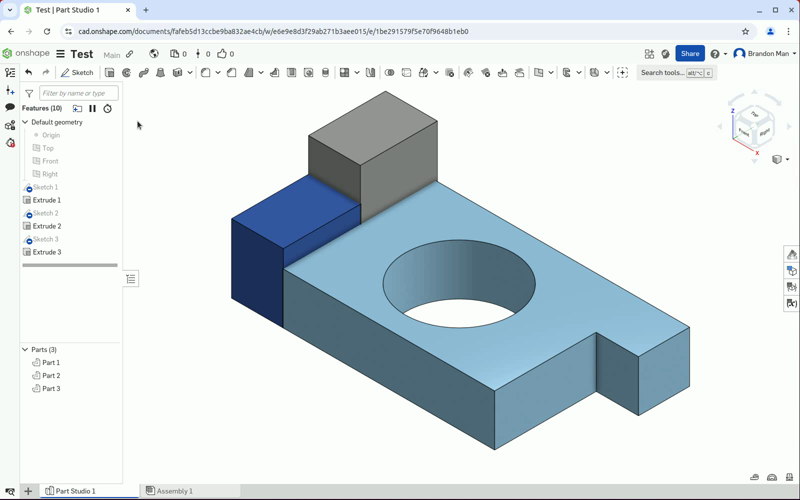
mouse_move(73, 189)
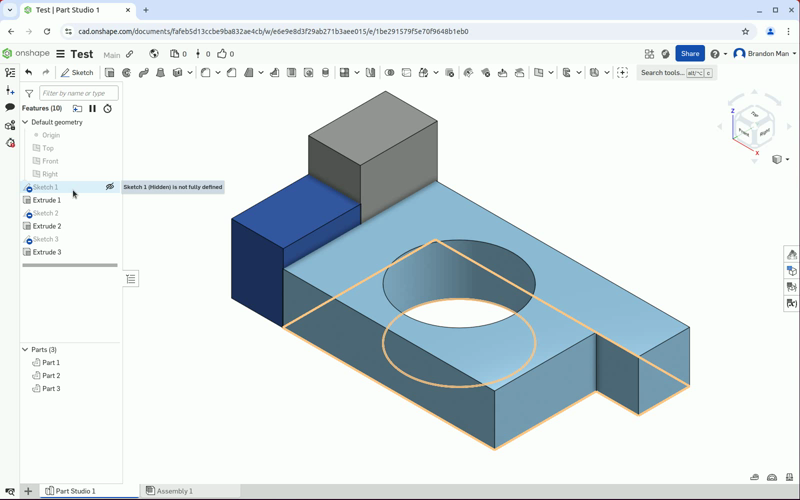
click(73, 189)